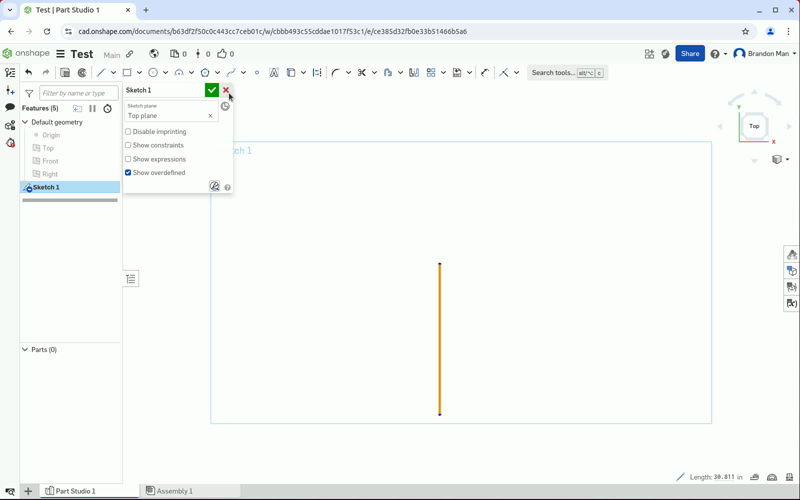
key(shift+h)
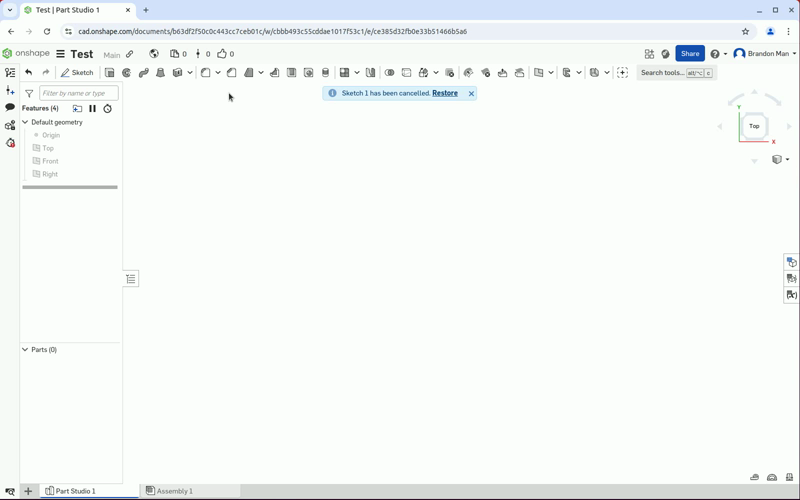
mouse_move(73, 352)
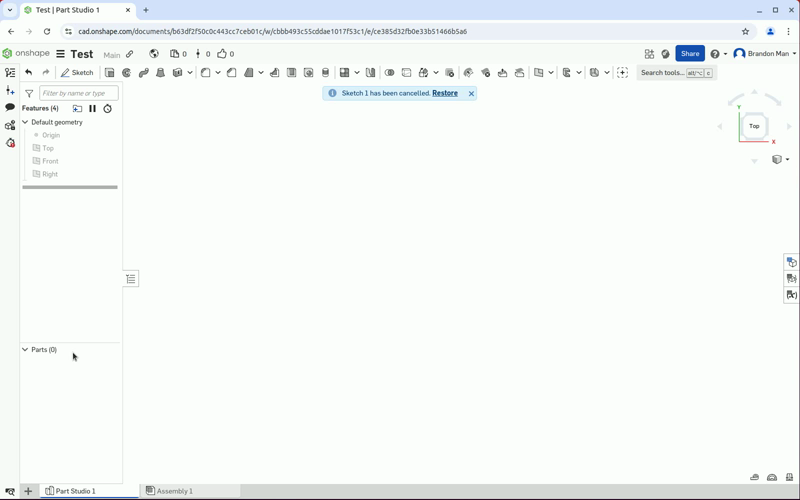
key(y)
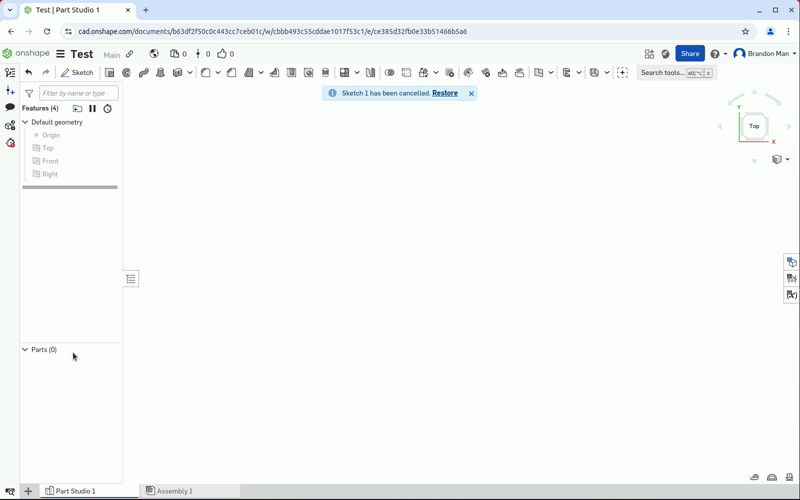
key(shift+p)
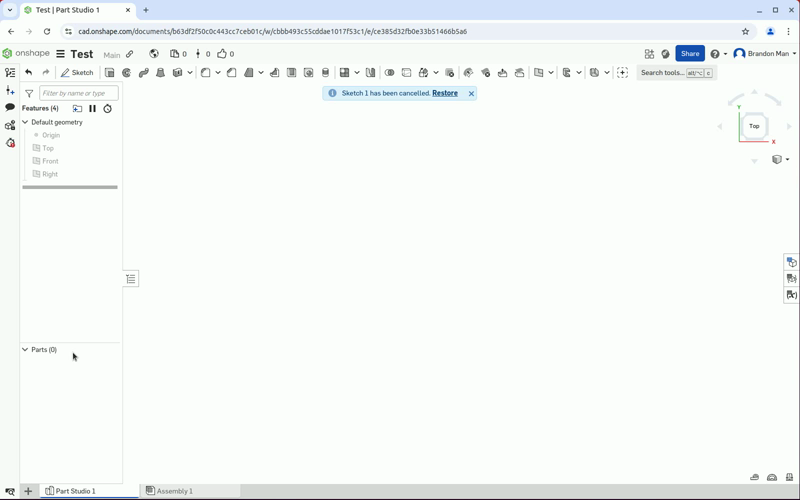
key(space)
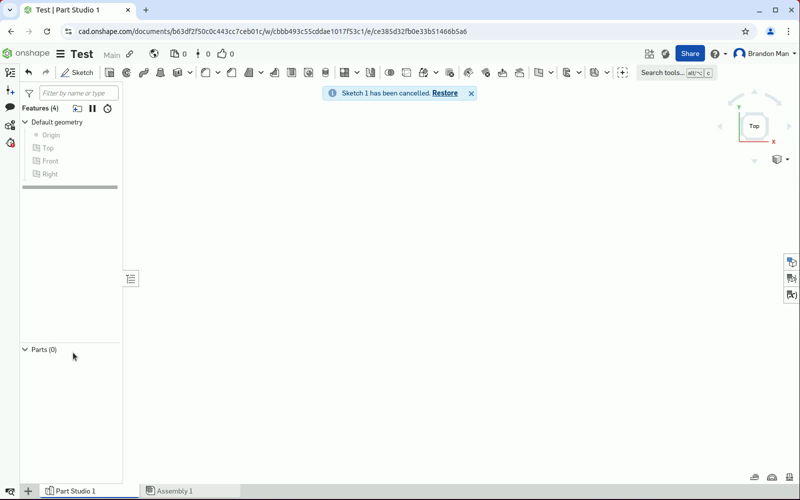
key_down(shift)
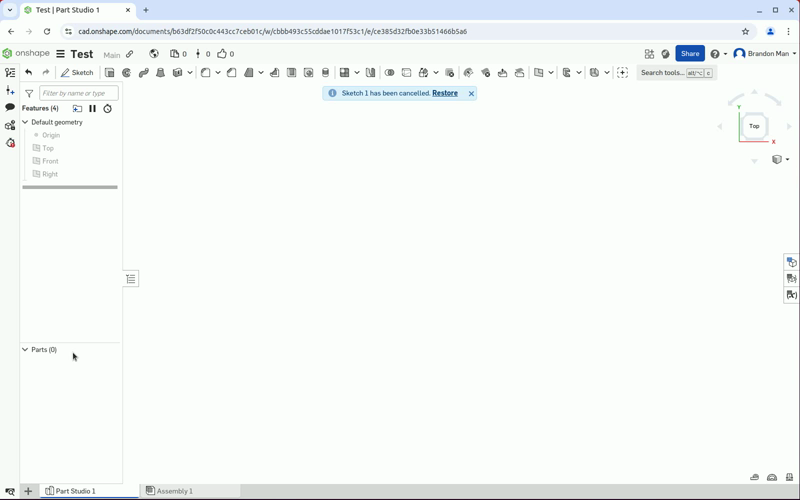
key(up)
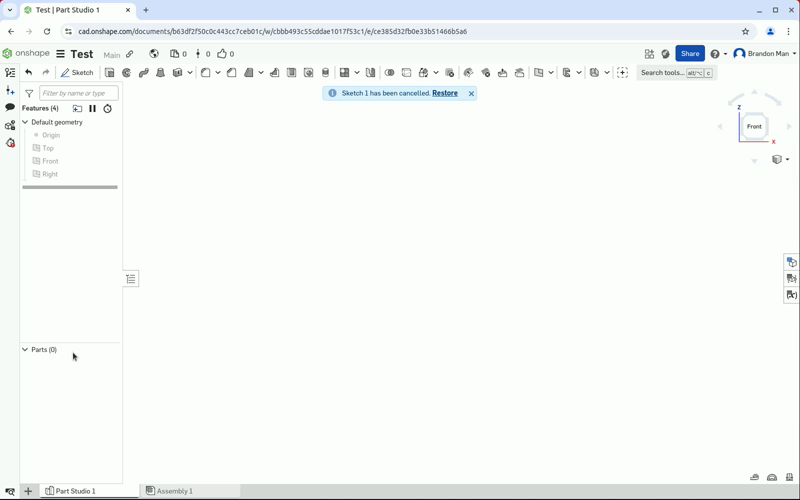
key_up(shift)
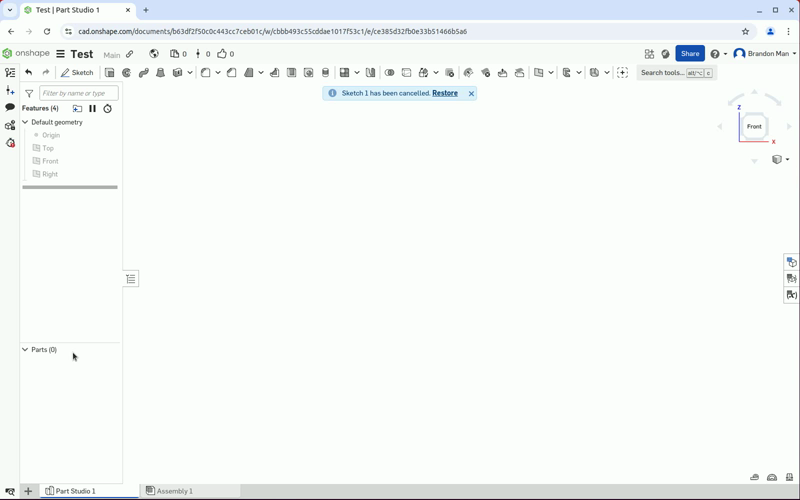
mouse_move(73, 352)
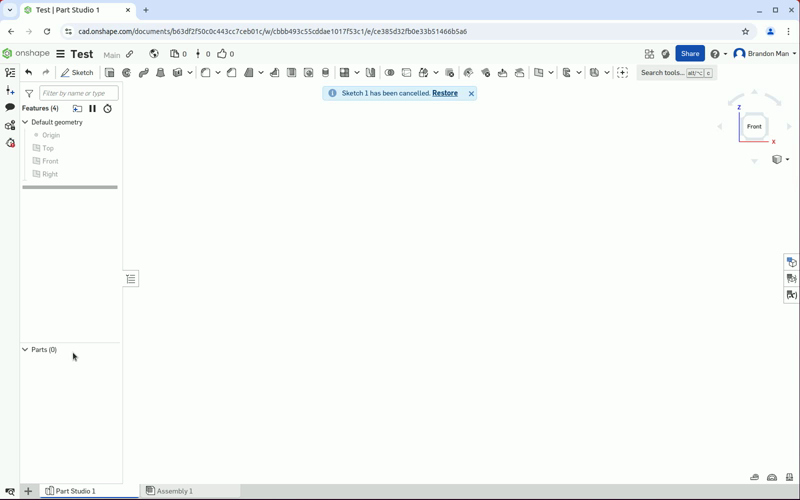
key(shift+y)
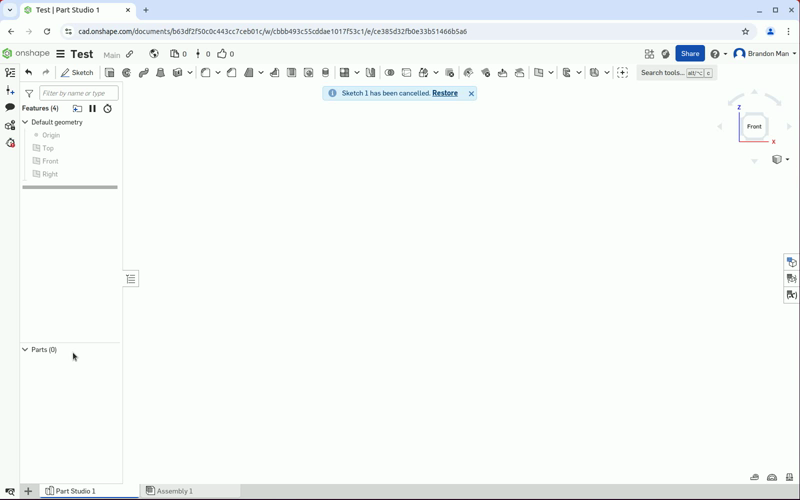
key(shift+s)
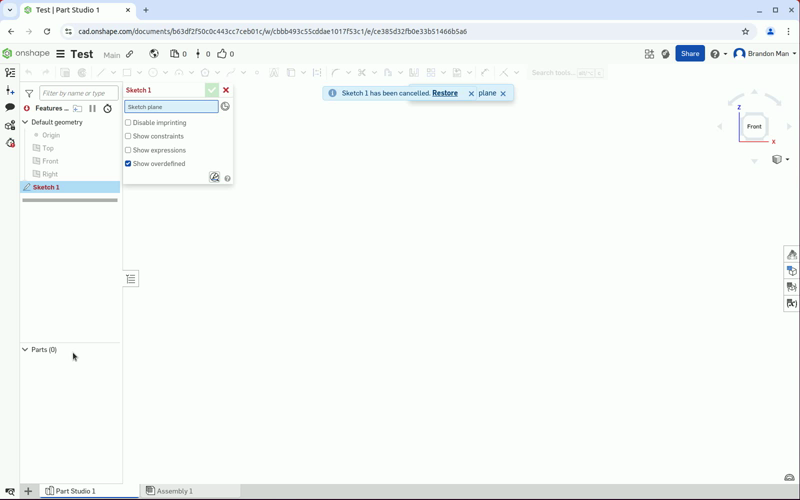
mouse_move(73, 163)
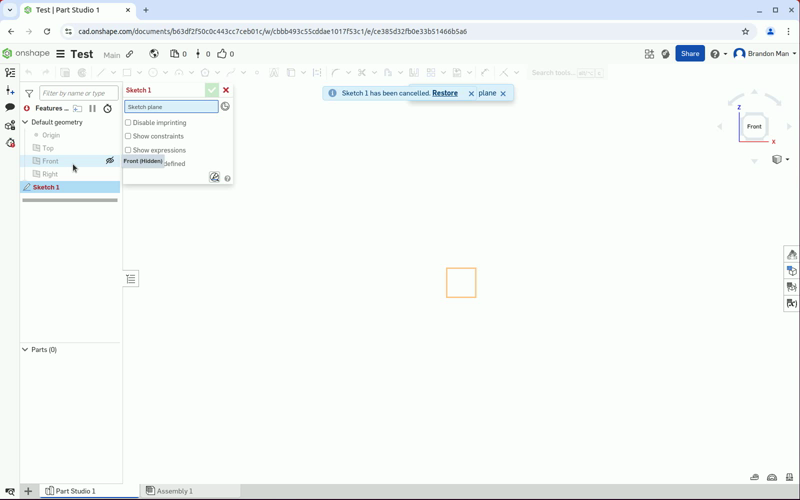
click(73, 163)
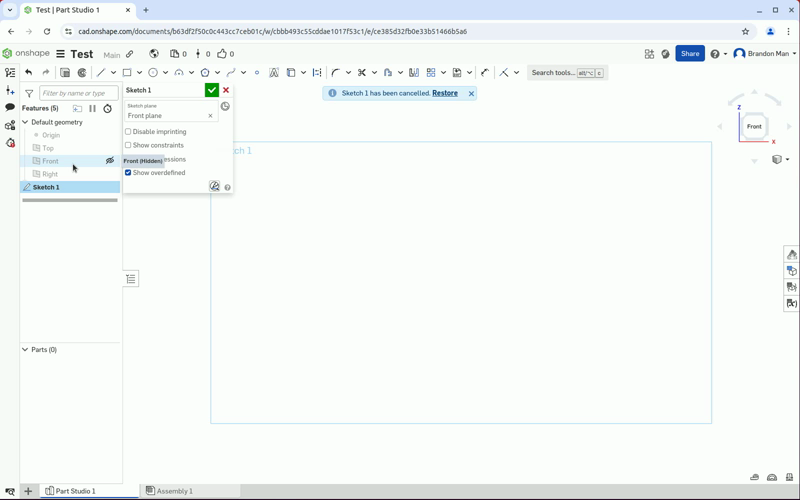
mouse_move(73, 352)
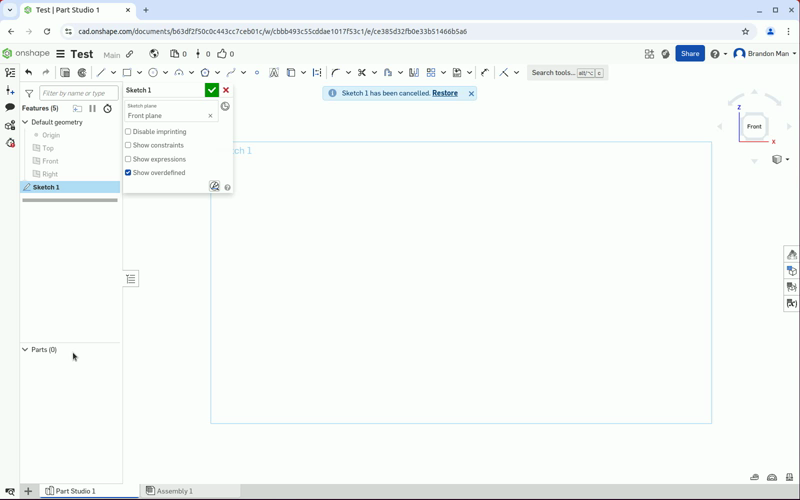
key(y)
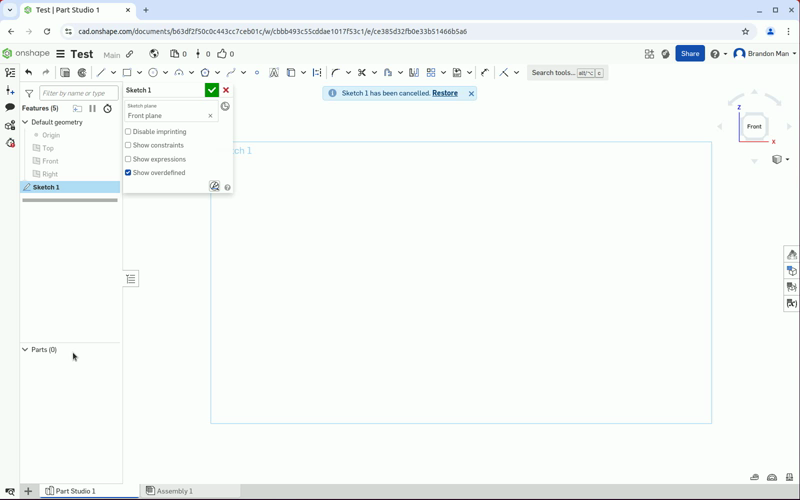
key(c)
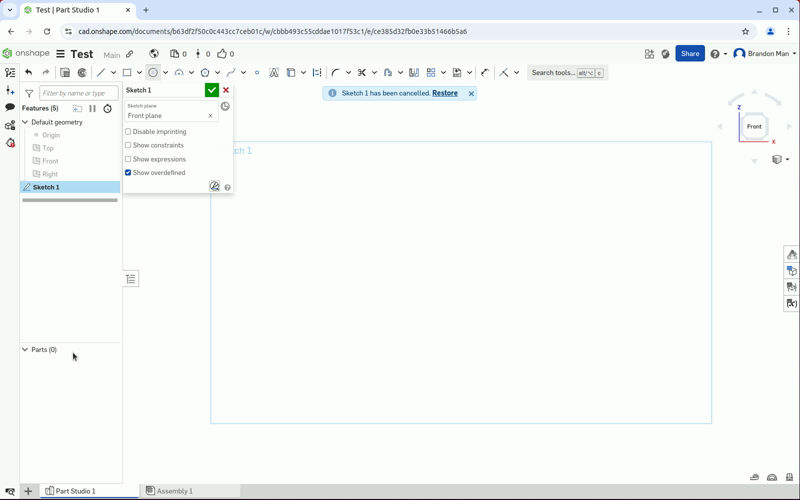
key_down(shift)
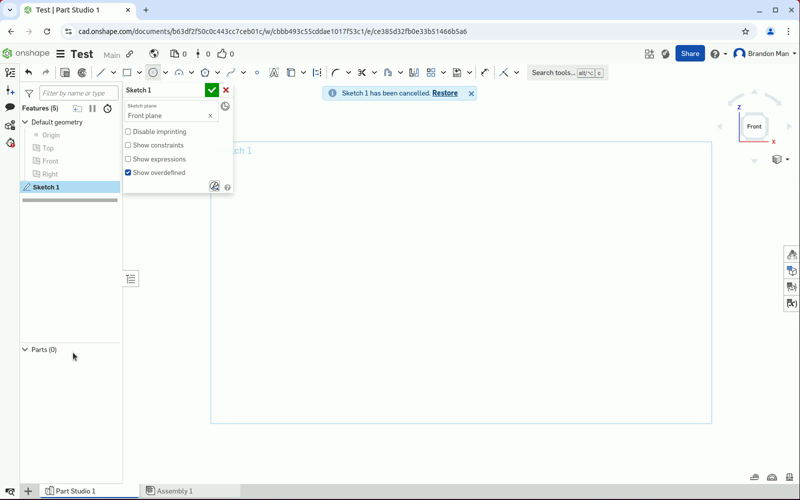
mouse_move(460, 282)
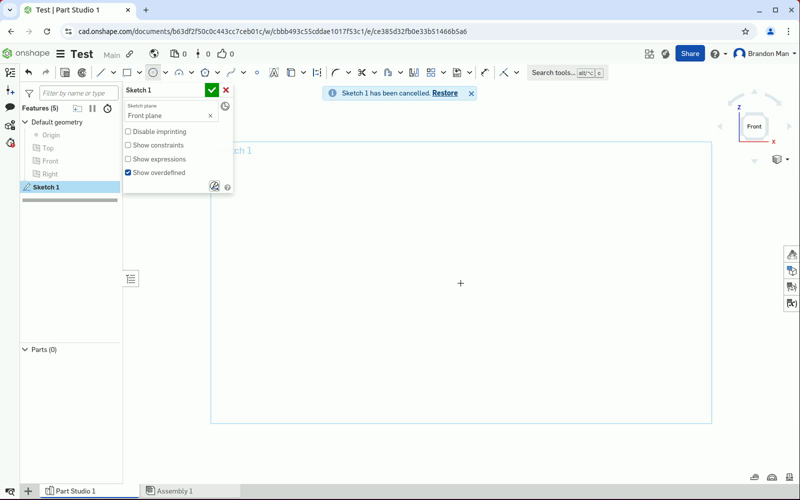
click(460, 282)
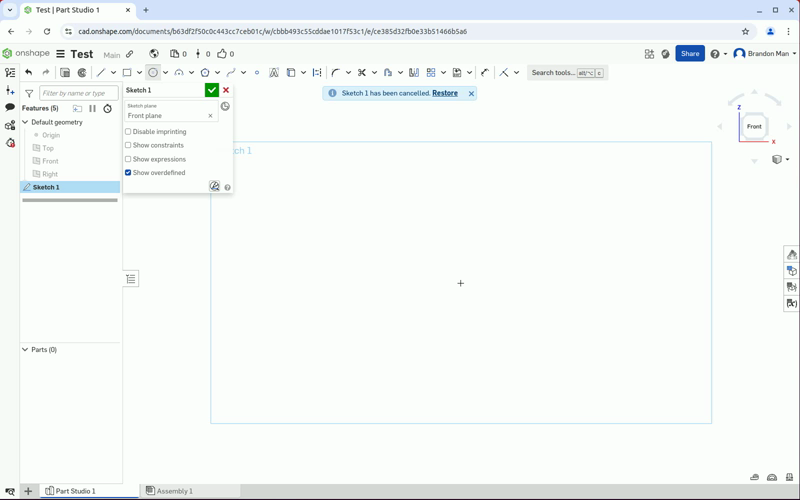
key_up(shift)
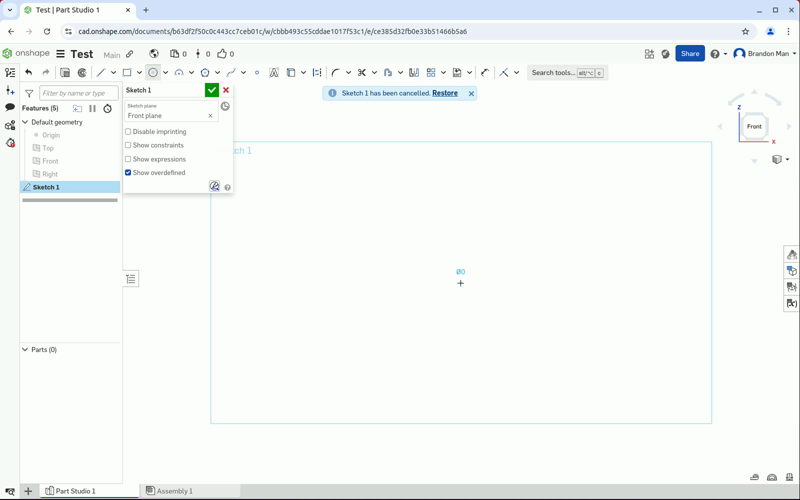
mouse_move(466, 282)
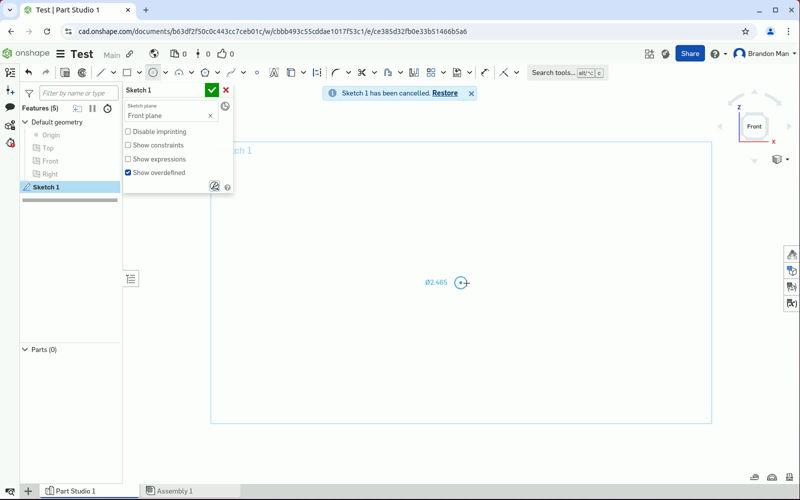
click(466, 282)
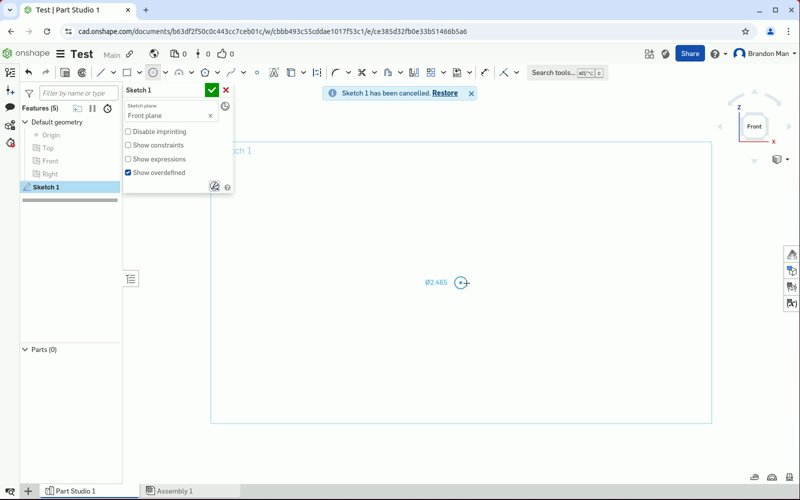
key(esc)
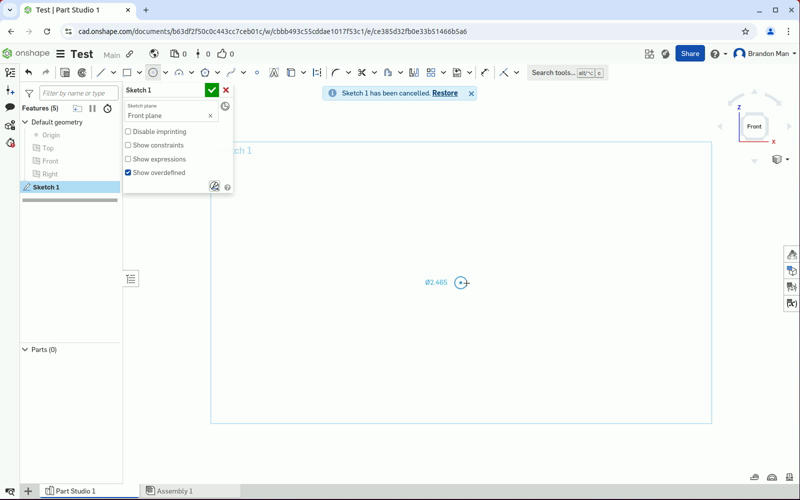
mouse_move(458, 284)
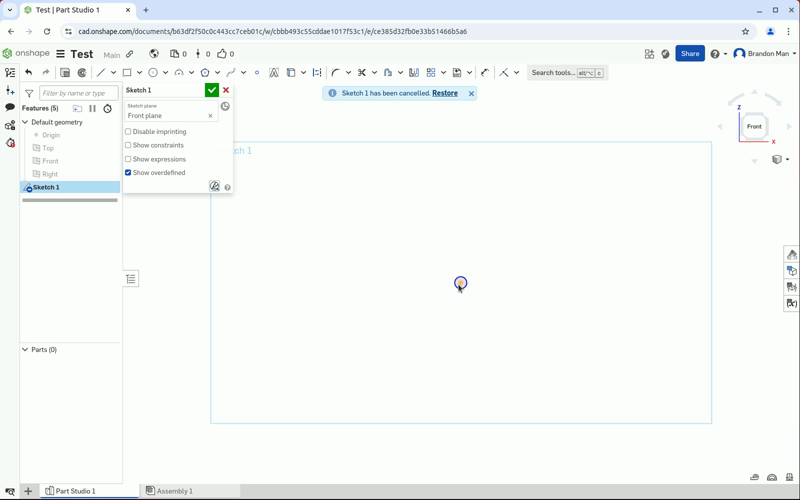
scroll(6)
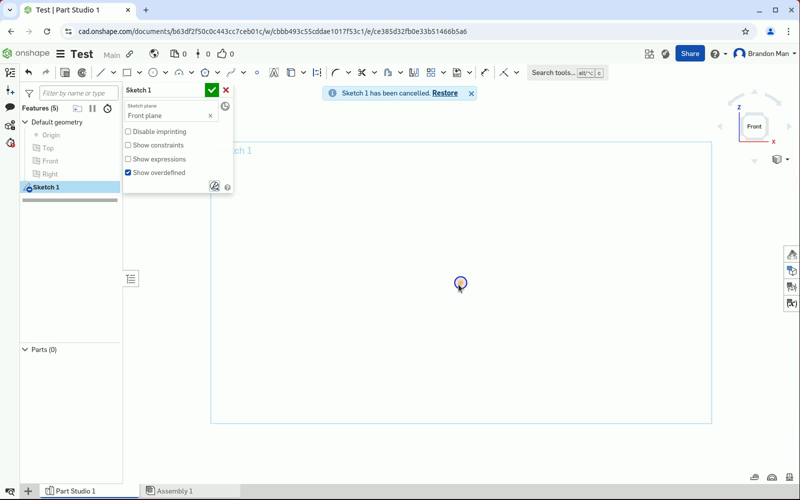
scroll(6)
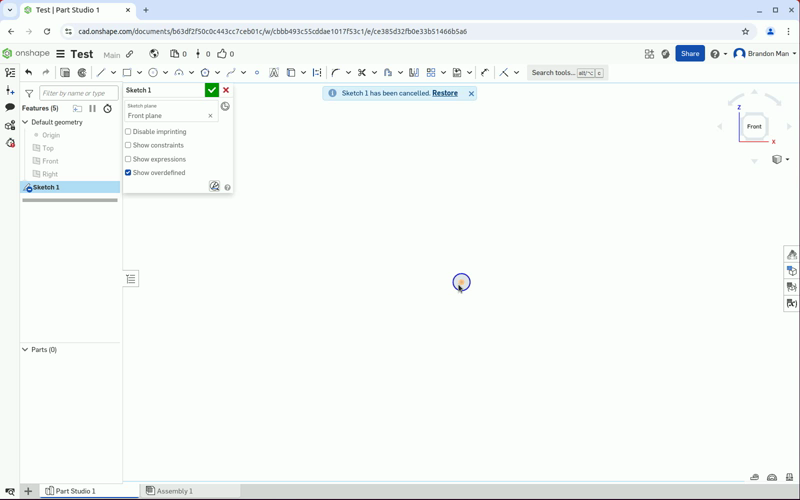
scroll(6)
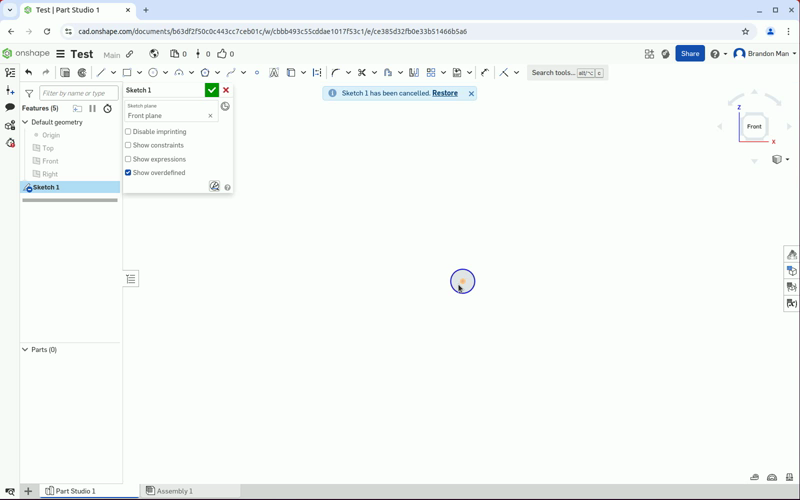
scroll(6)
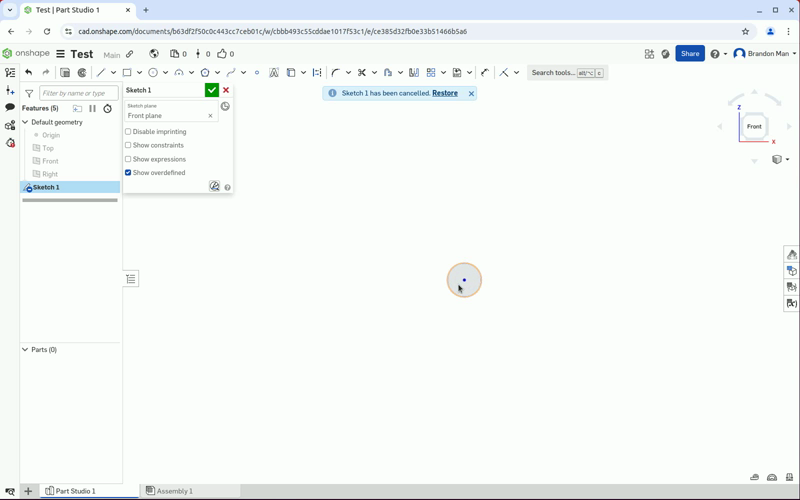
scroll(6)
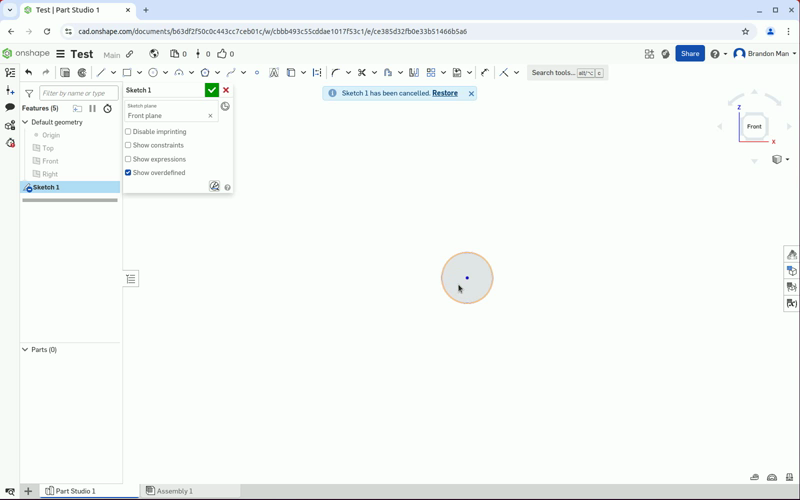
scroll(6)
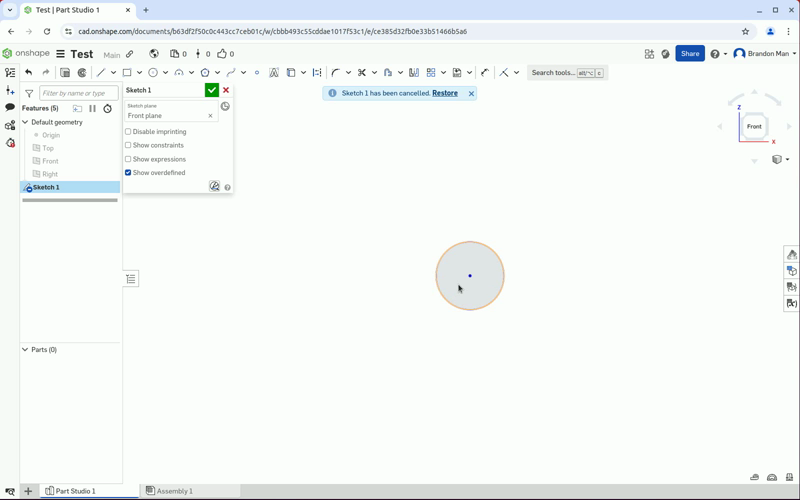
scroll(6)
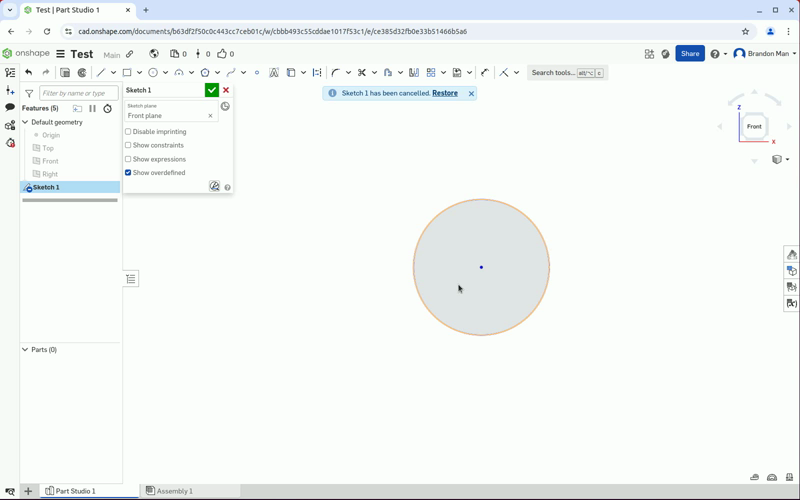
click(458, 284)
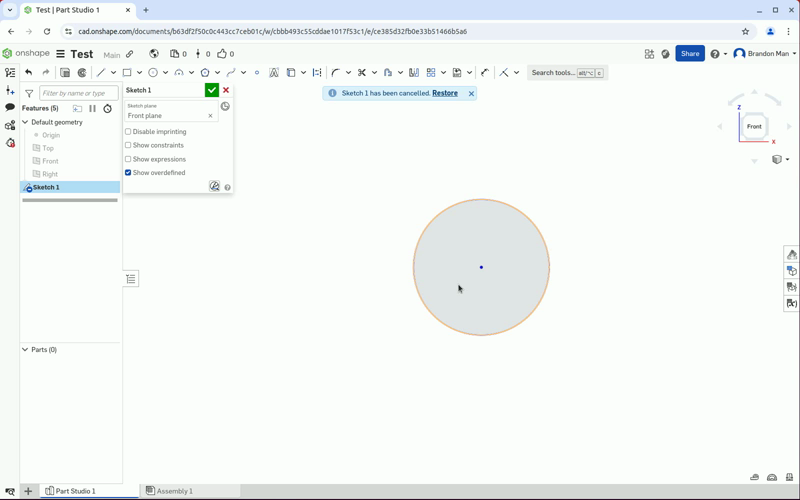
scroll(-6)
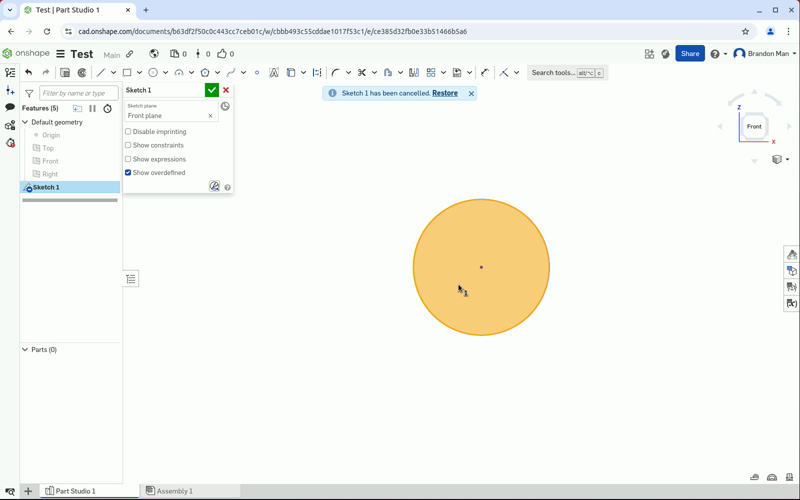
scroll(-6)
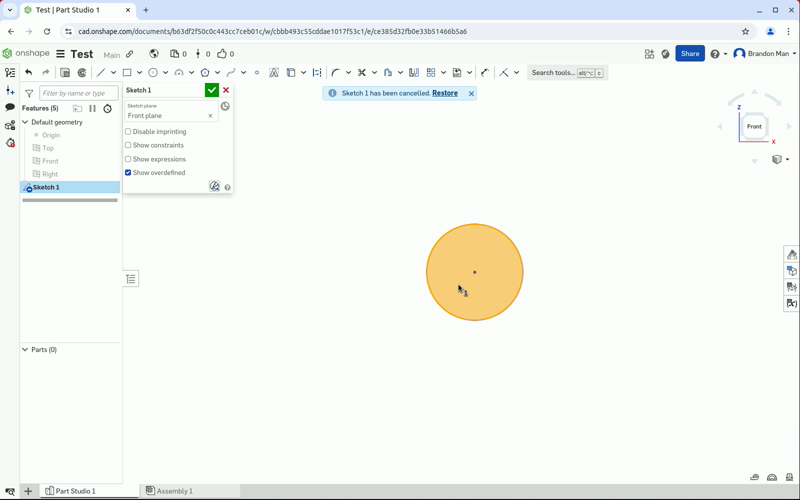
scroll(-6)
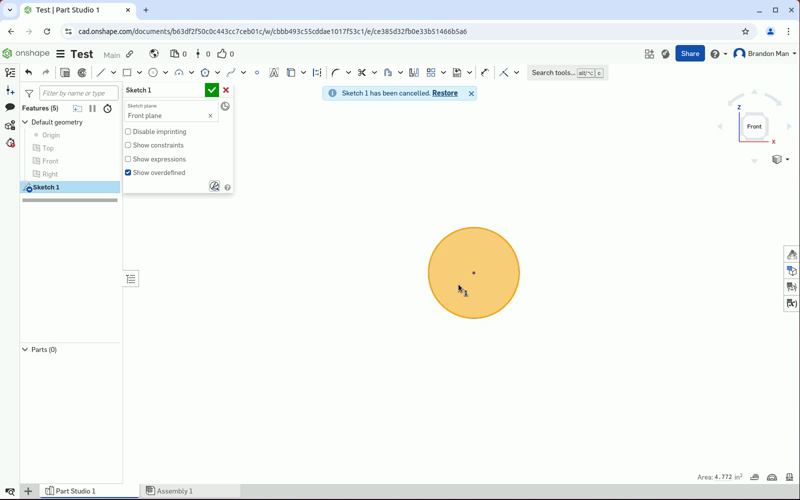
scroll(-6)
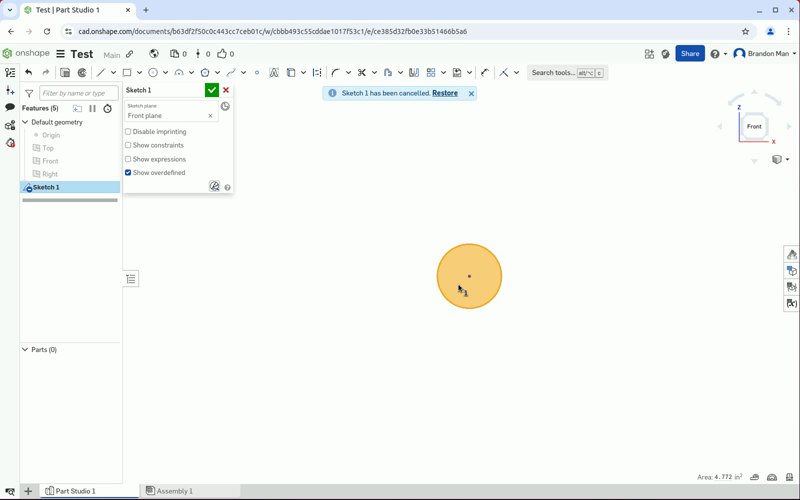
scroll(-6)
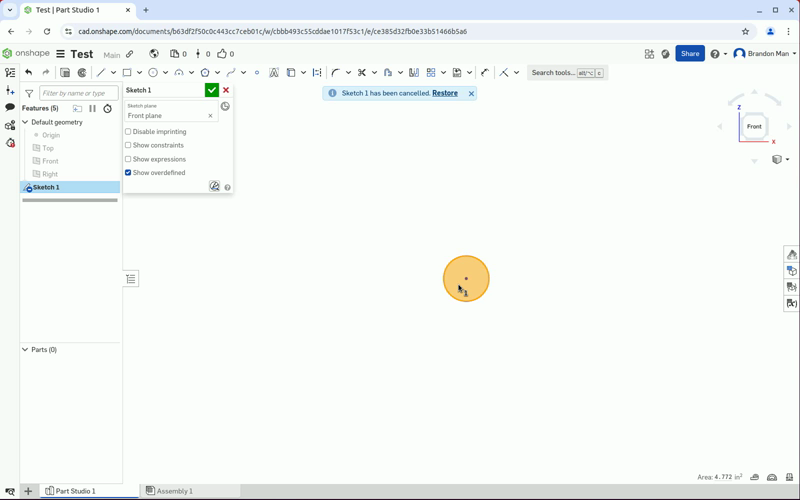
scroll(-6)
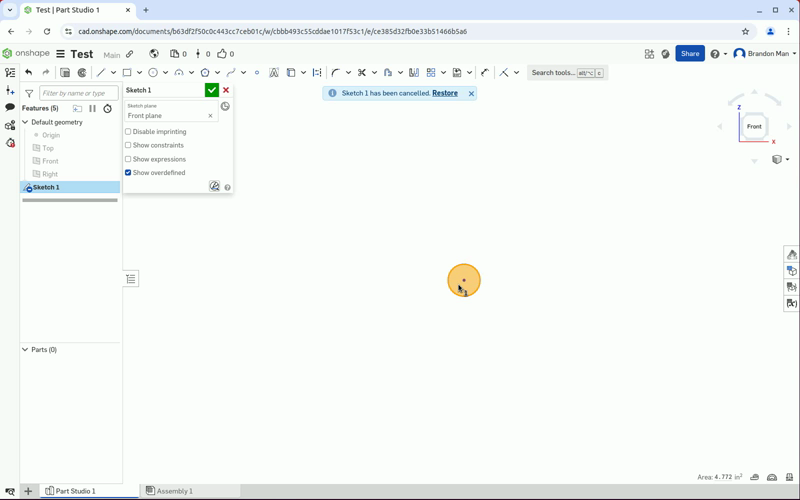
scroll(-6)
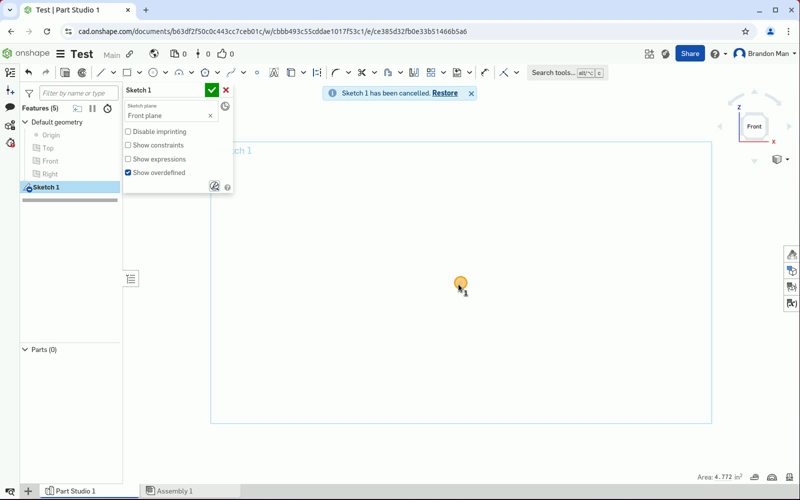
mouse_move(73, 352)
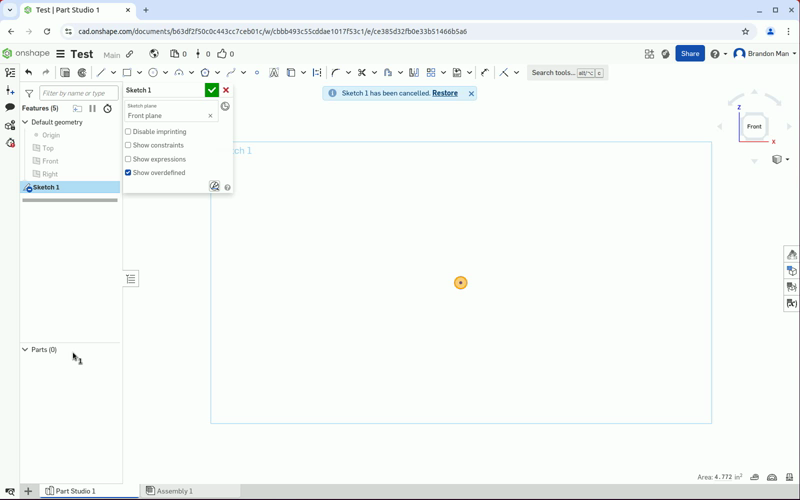
key(shift+y)
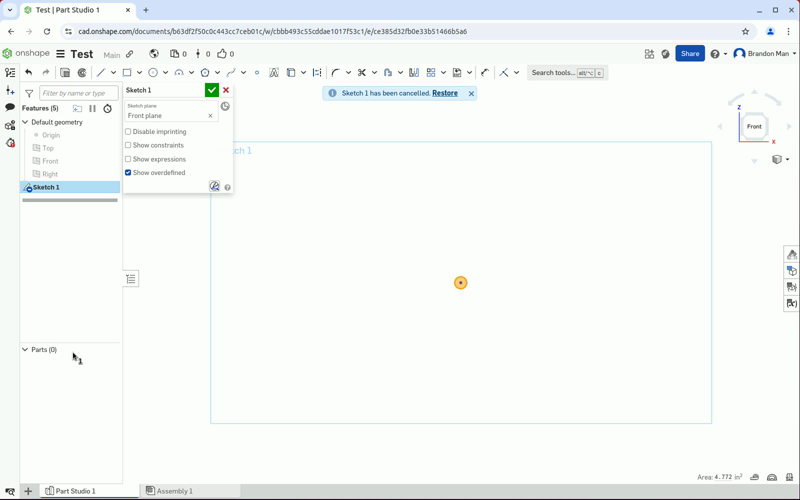
key(shift+e)
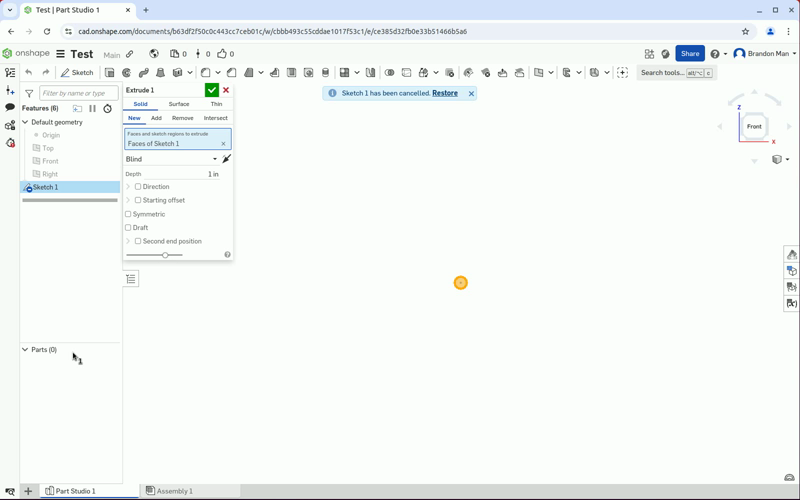
mouse_move(143, 106)
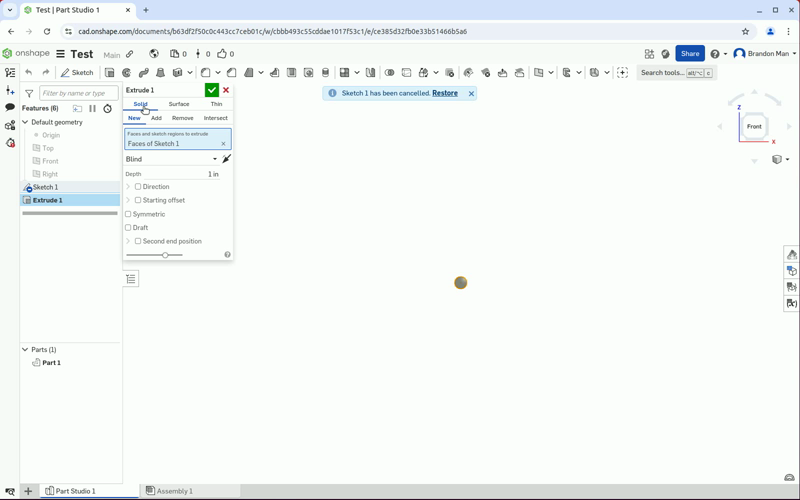
click(143, 106)
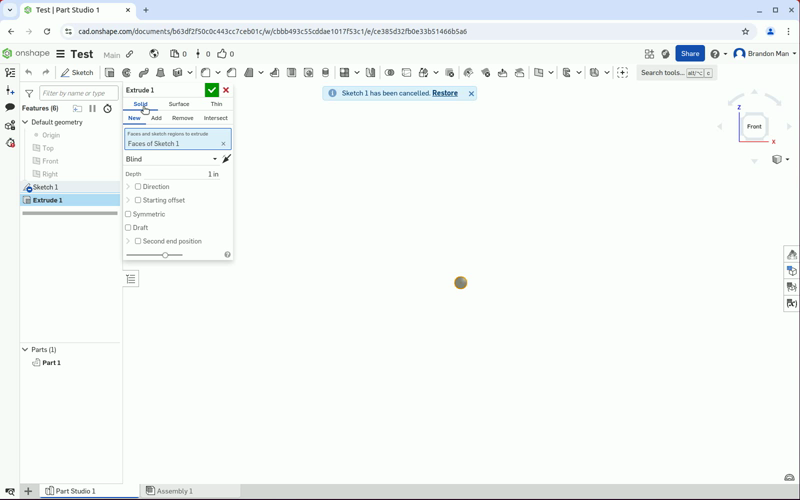
mouse_move(137, 120)
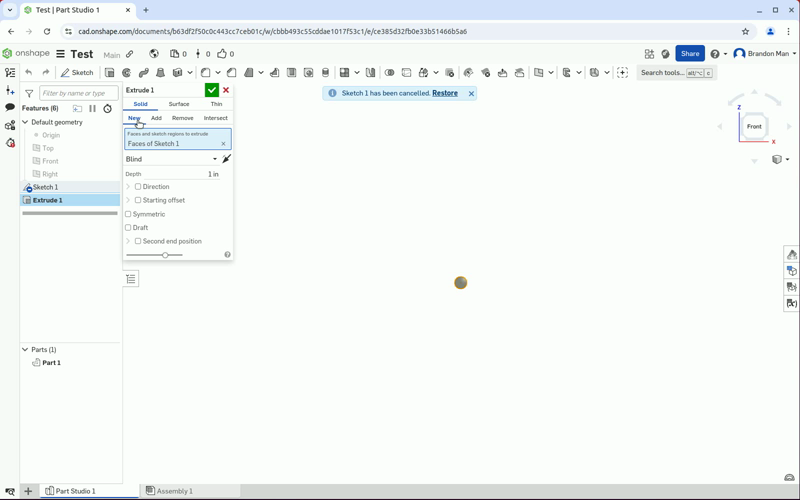
click(137, 120)
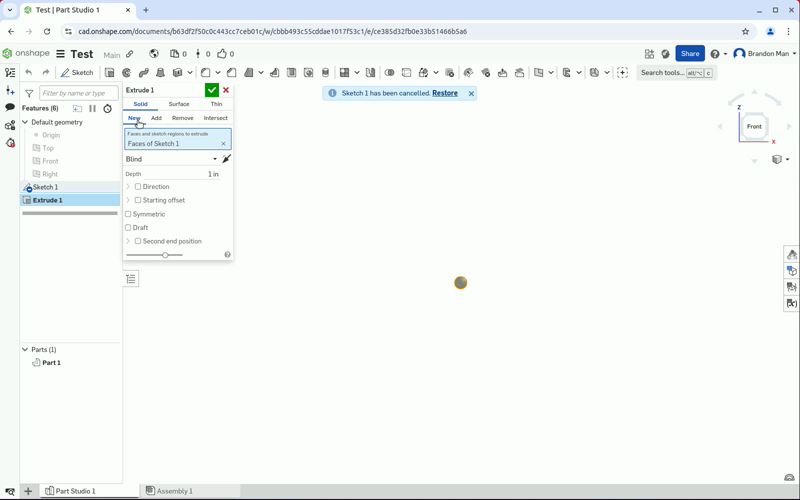
key(tab, 4)
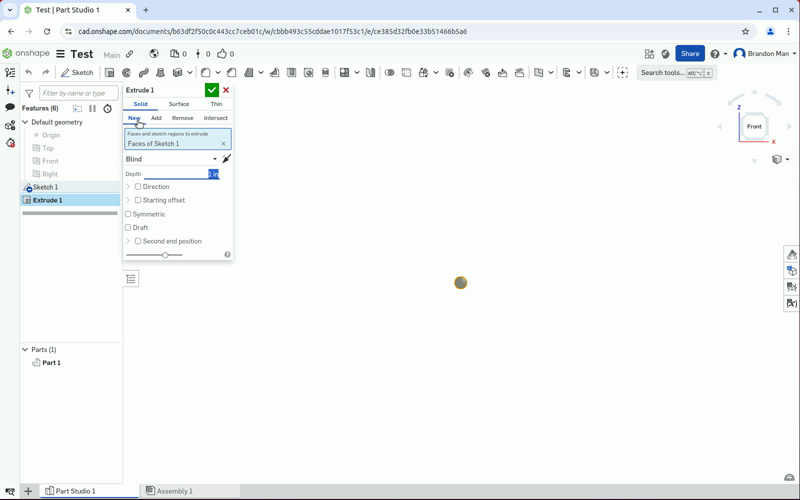
text(-23.108)
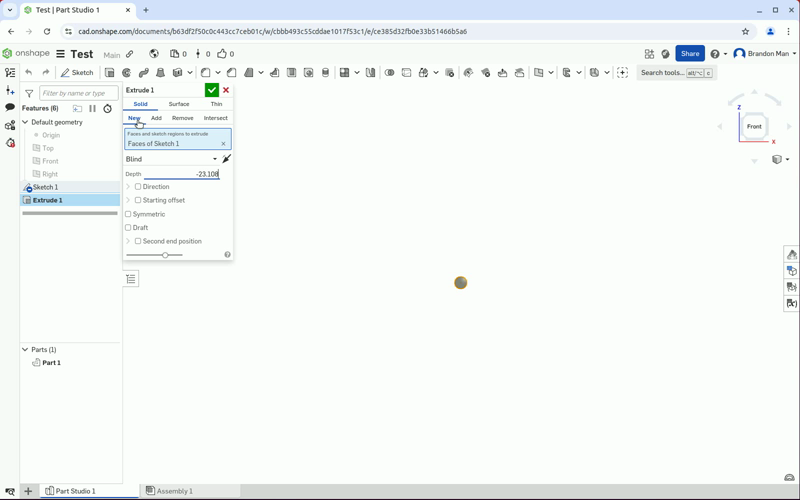
key(enter)
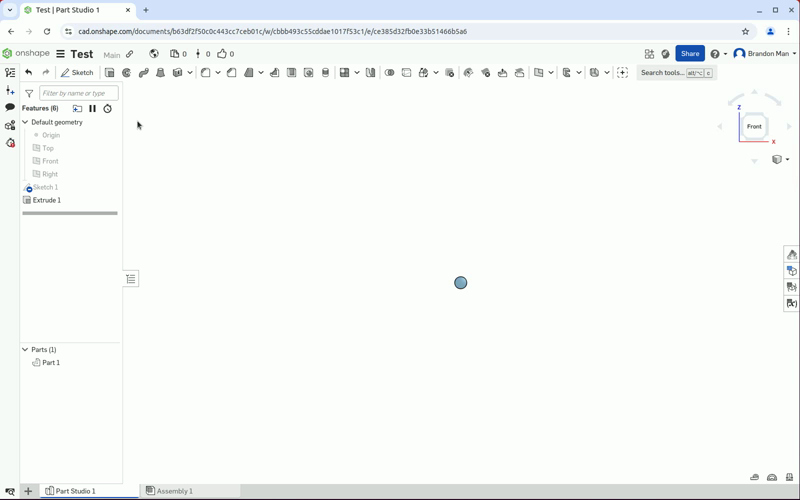
key(shift+h)
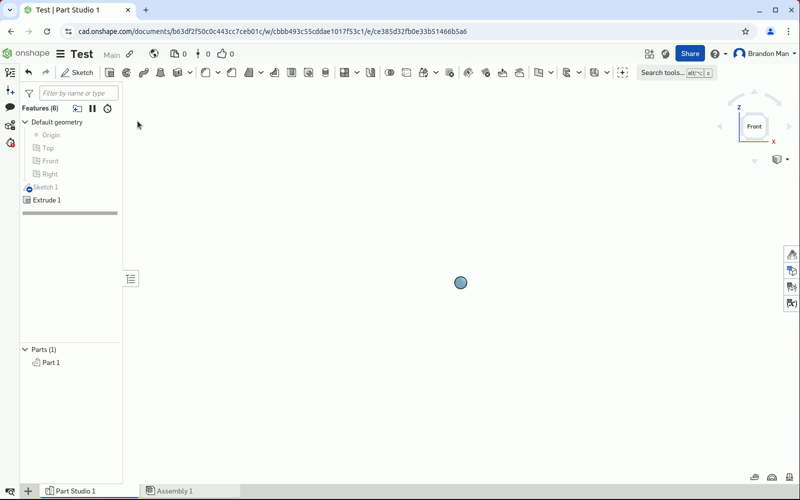
key(shift+h)
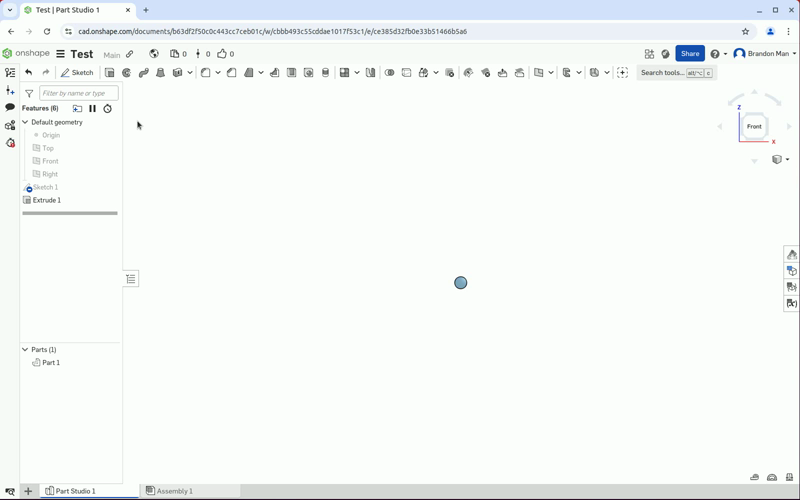
mouse_move(73, 189)
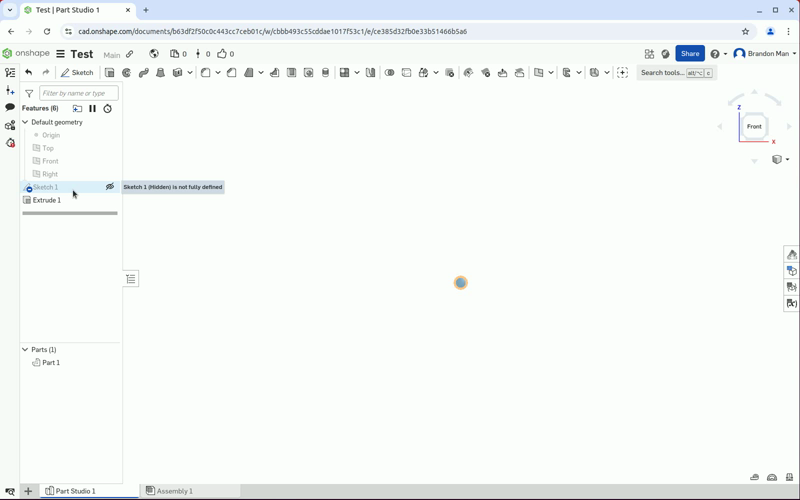
click(73, 189)
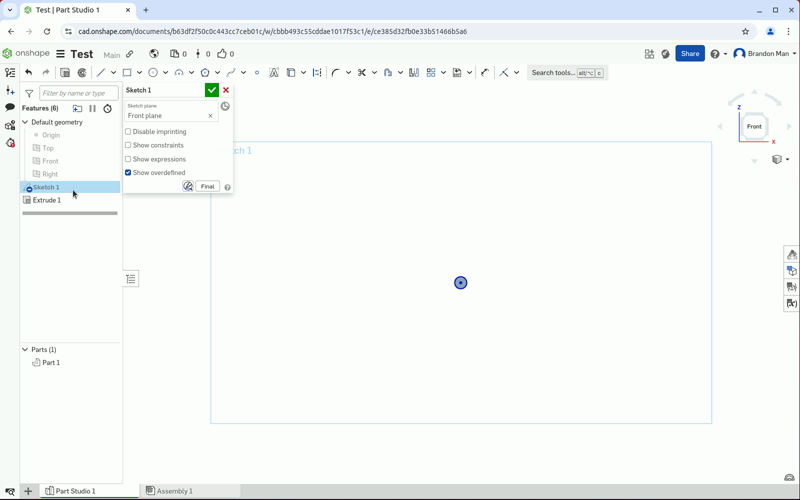
mouse_move(229, 92)
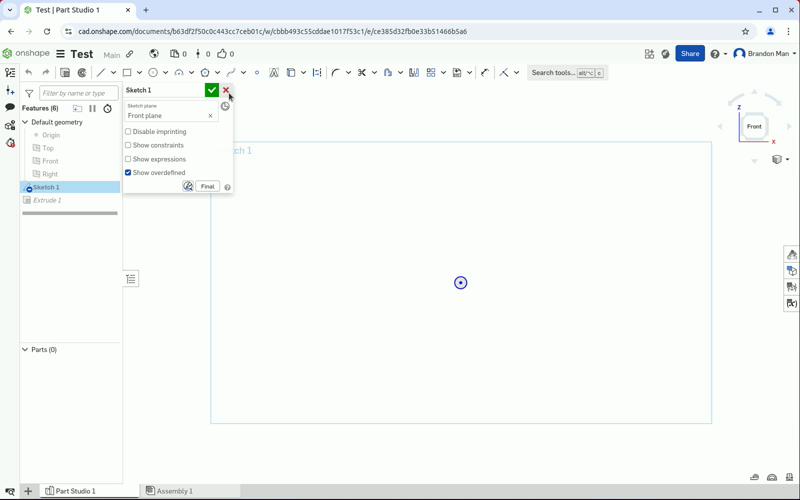
click(229, 92)
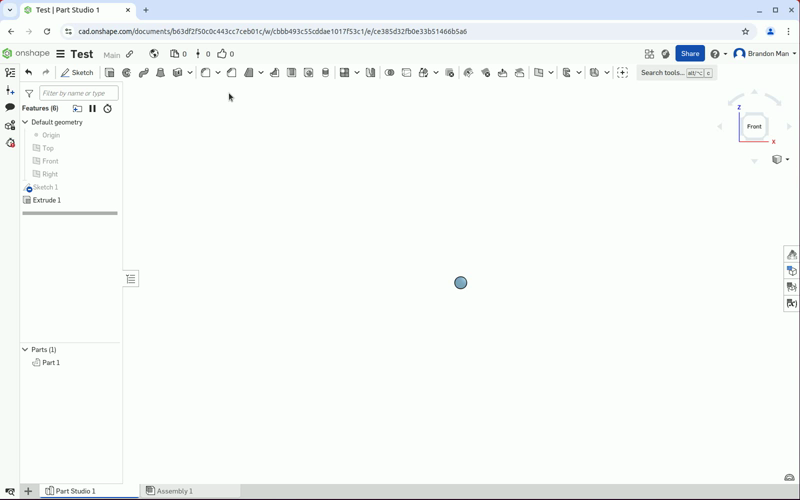
mouse_move(73, 352)
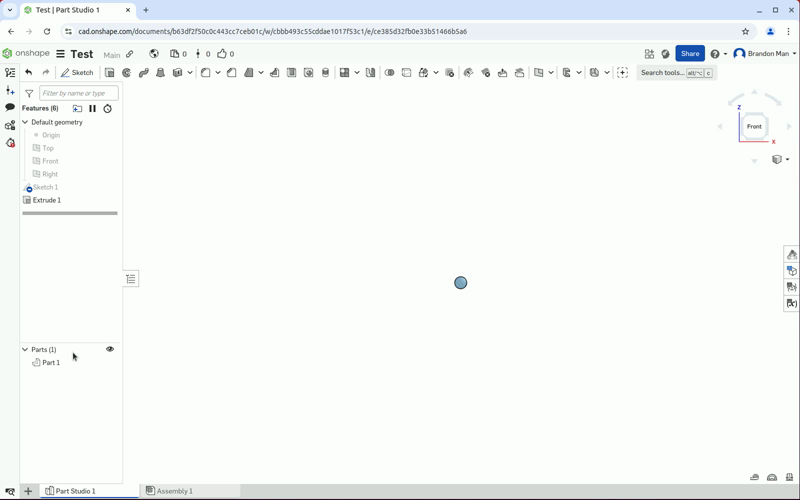
key(y)
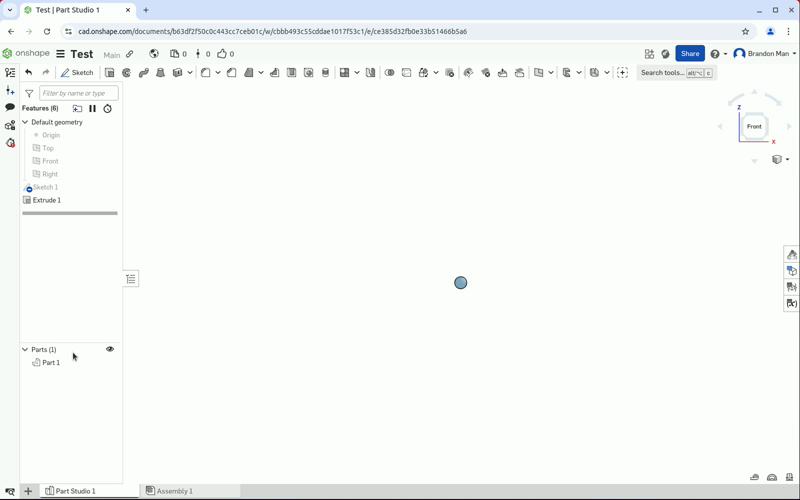
key(shift+p)
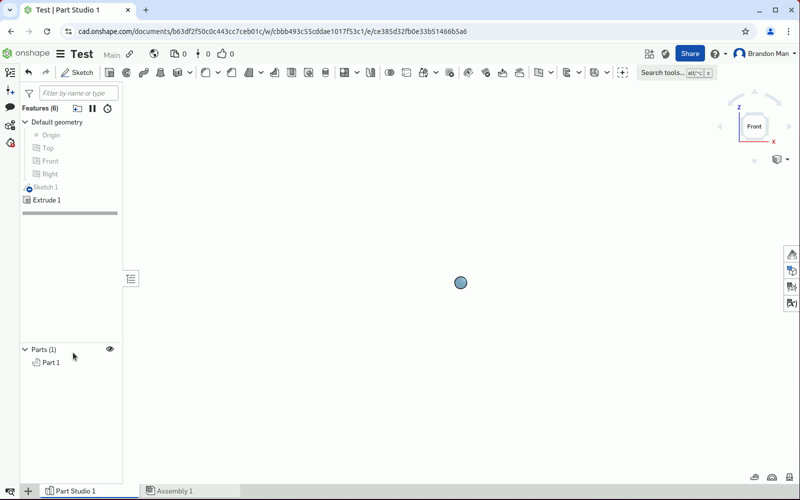
key(space)
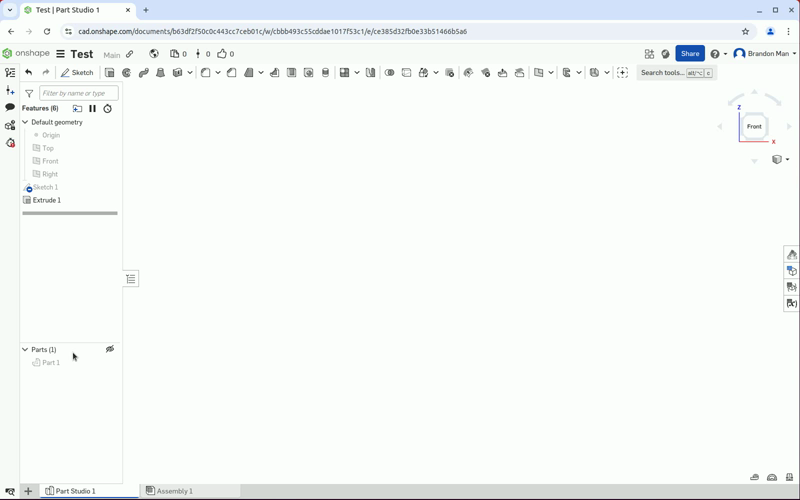
key_down(shift)
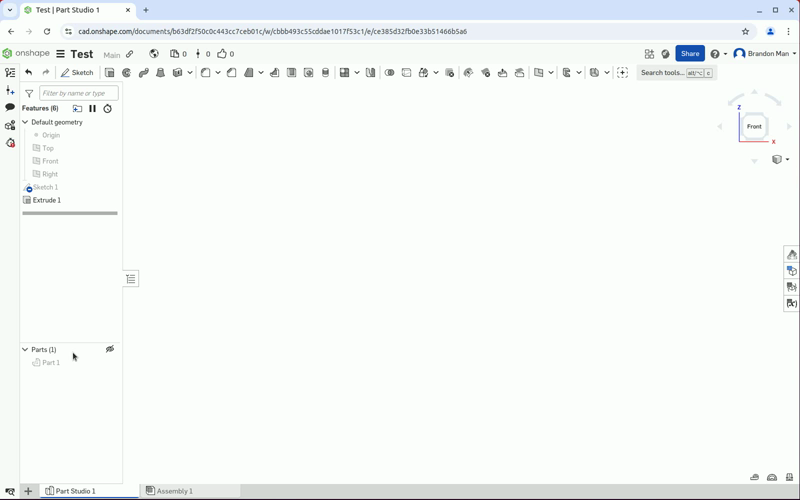
key(left)
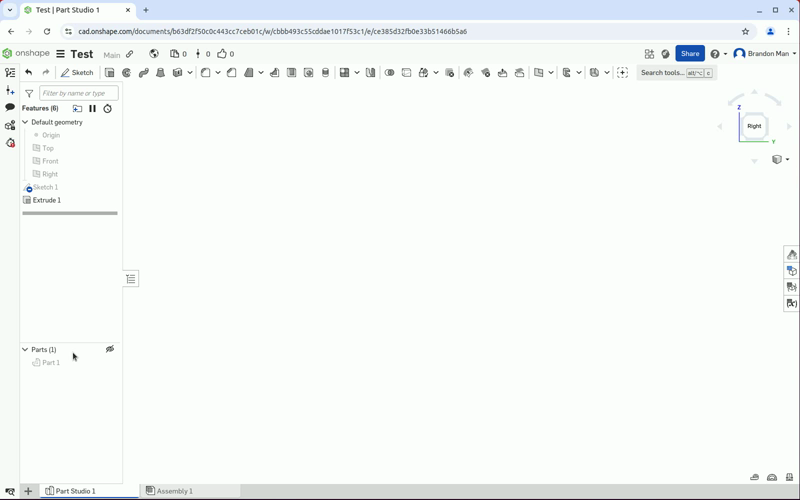
key_up(shift)
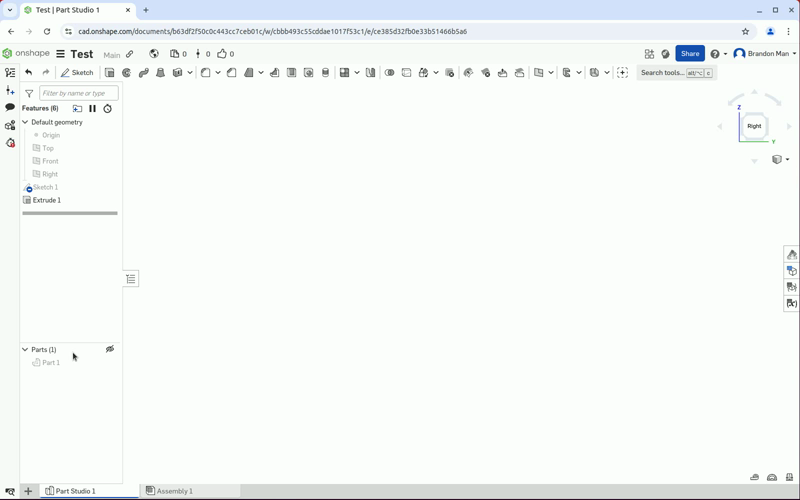
mouse_move(73, 352)
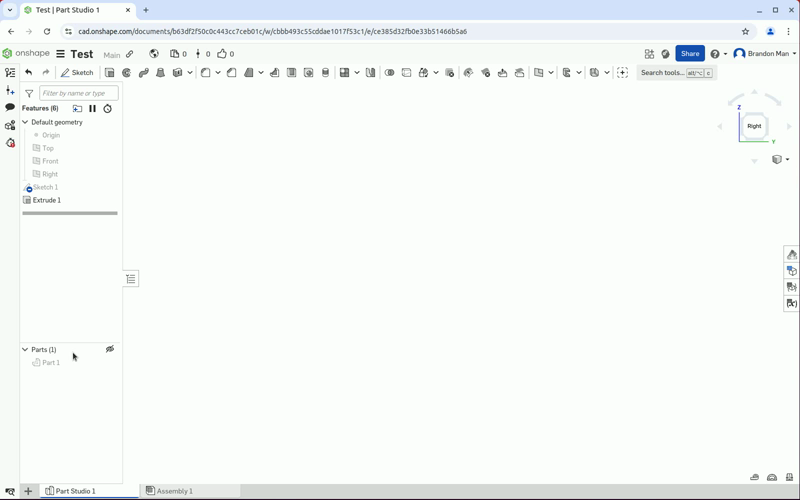
key(shift+y)
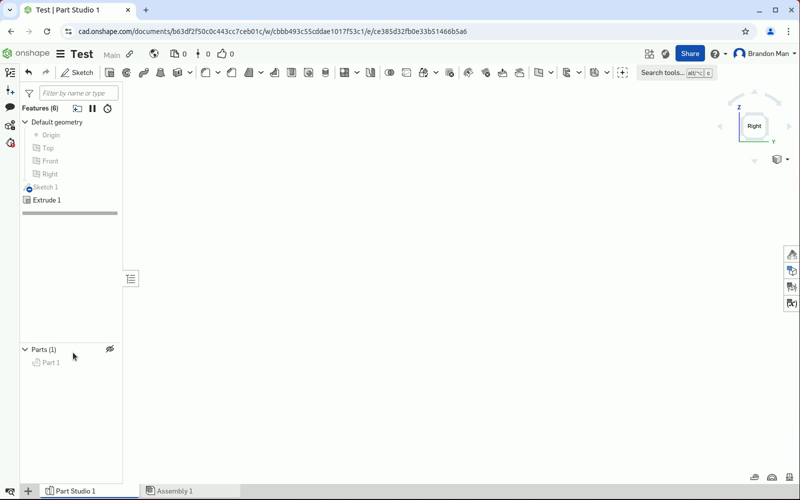
key(shift+s)
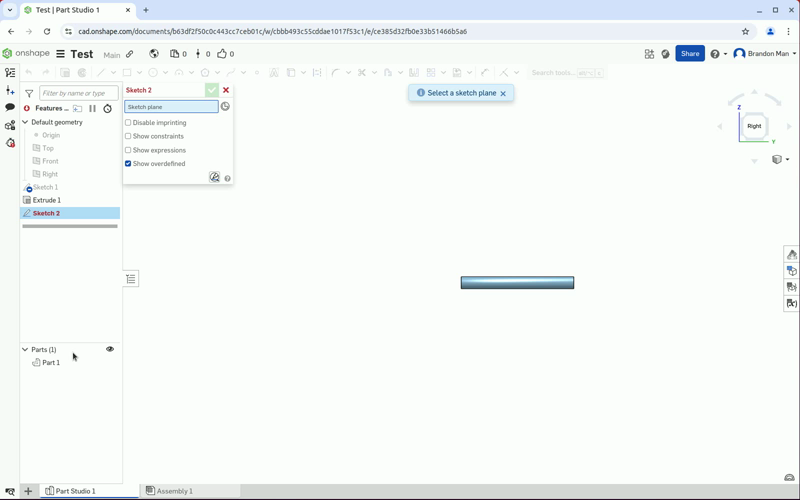
mouse_move(73, 176)
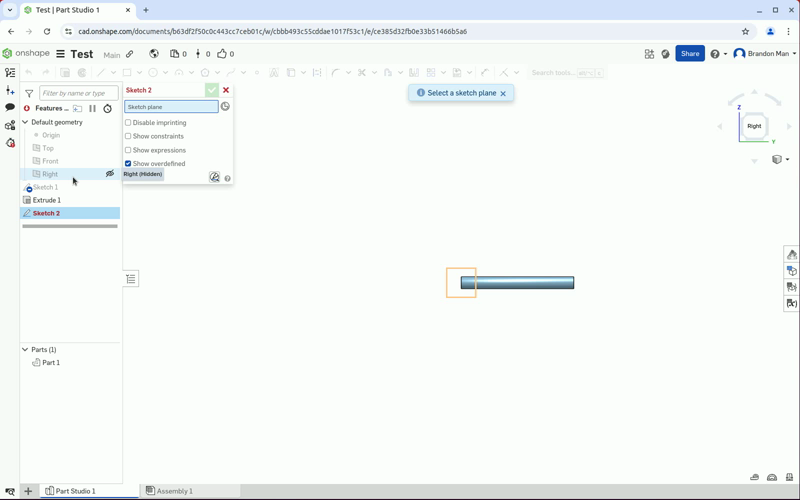
click(73, 176)
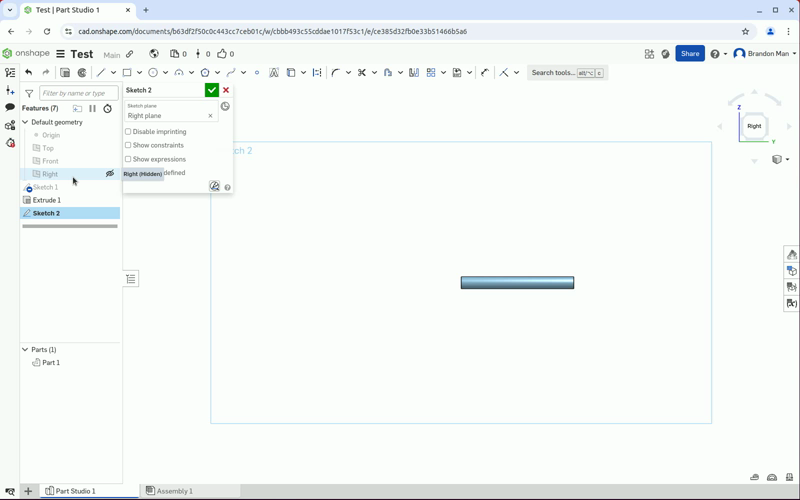
mouse_move(73, 352)
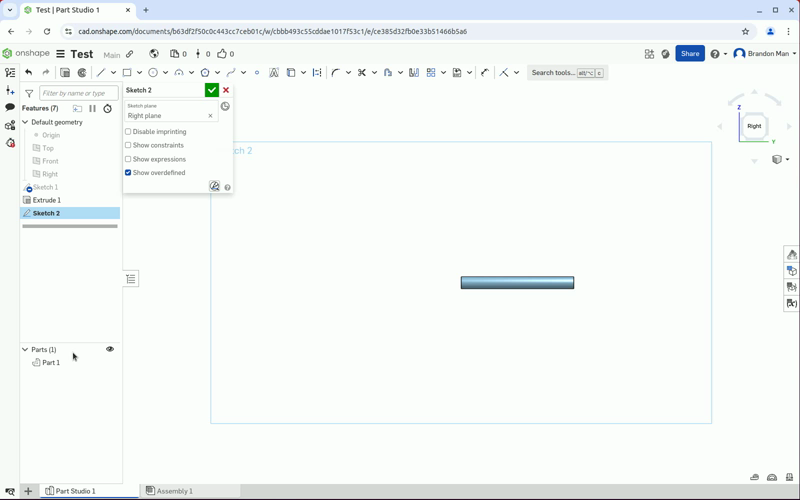
key(y)
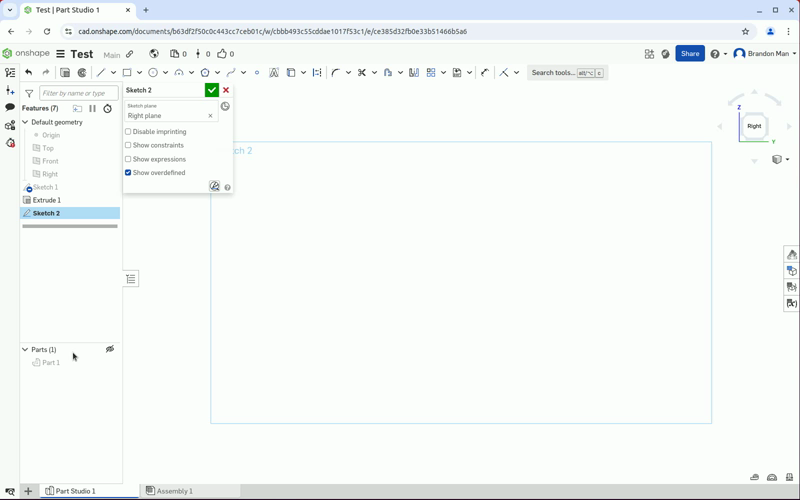
key(c)
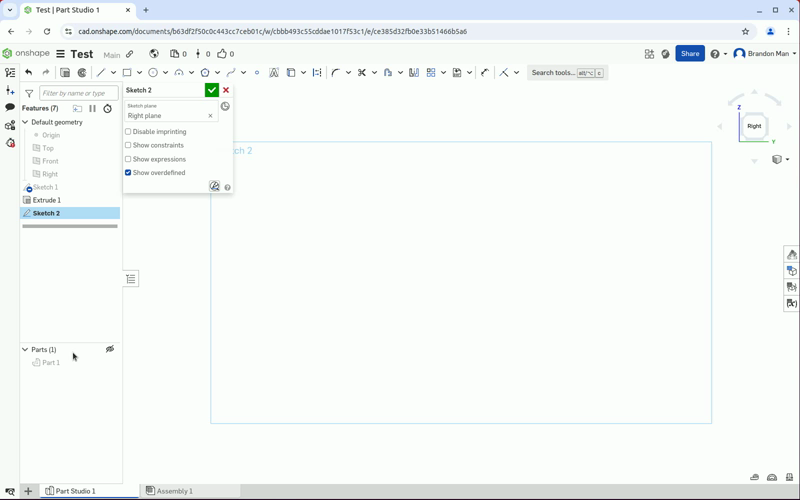
key_down(shift)
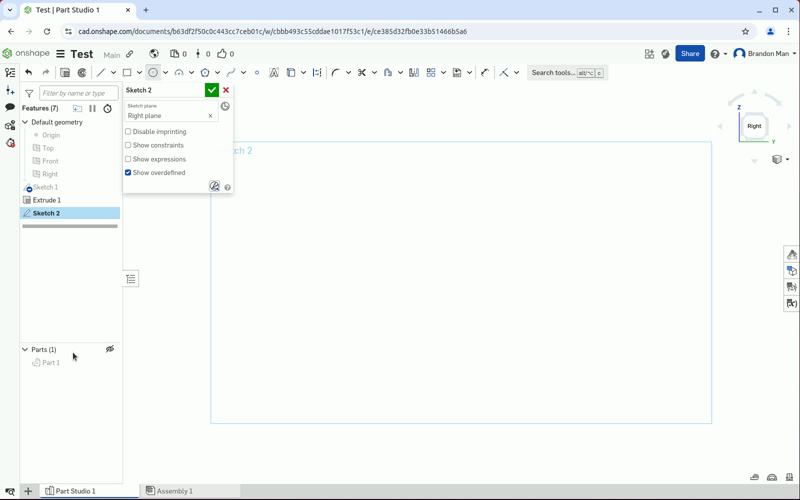
mouse_move(466, 282)
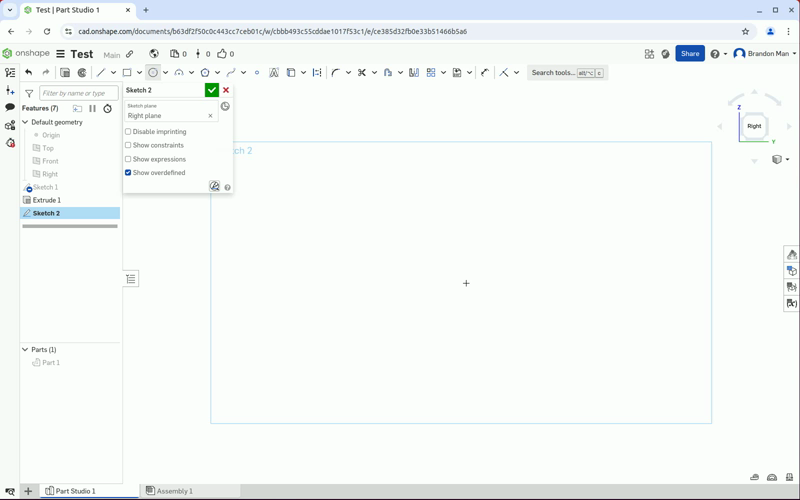
click(466, 282)
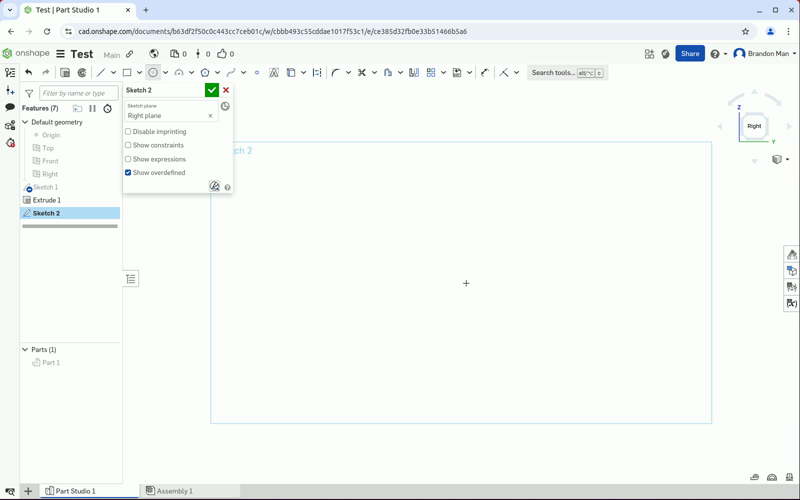
key_up(shift)
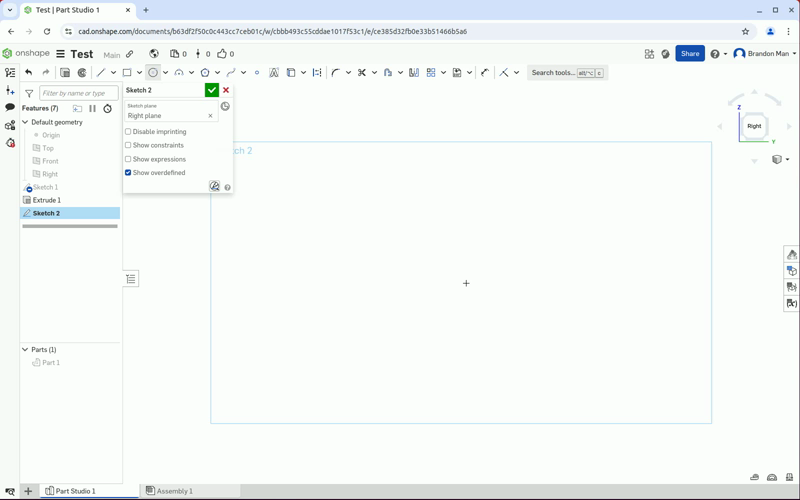
mouse_move(467, 282)
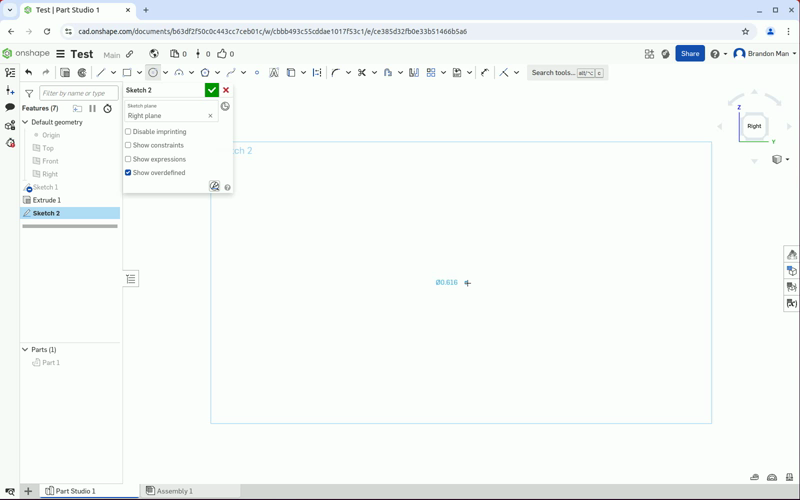
scroll(6)
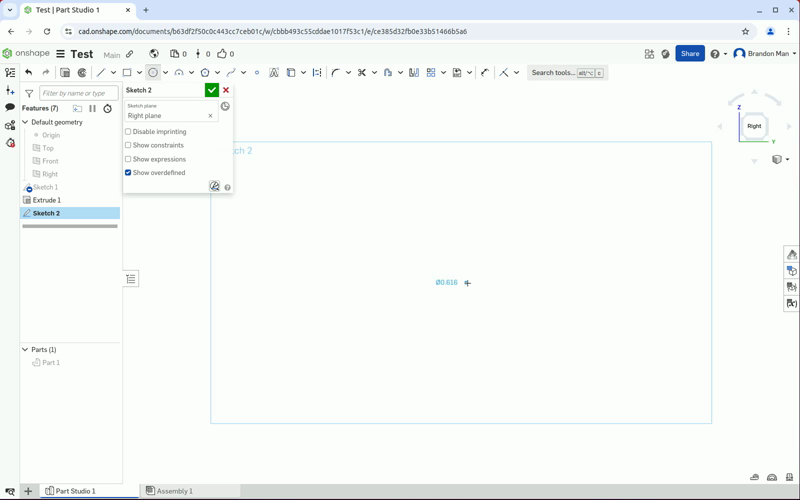
scroll(6)
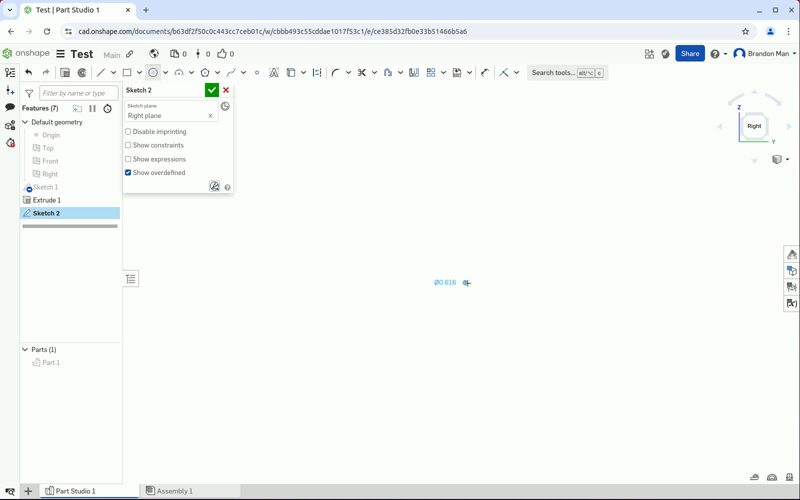
scroll(6)
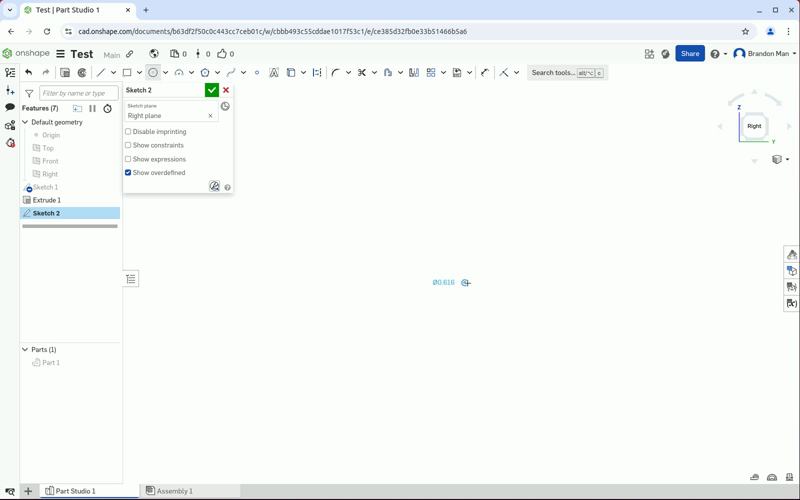
scroll(6)
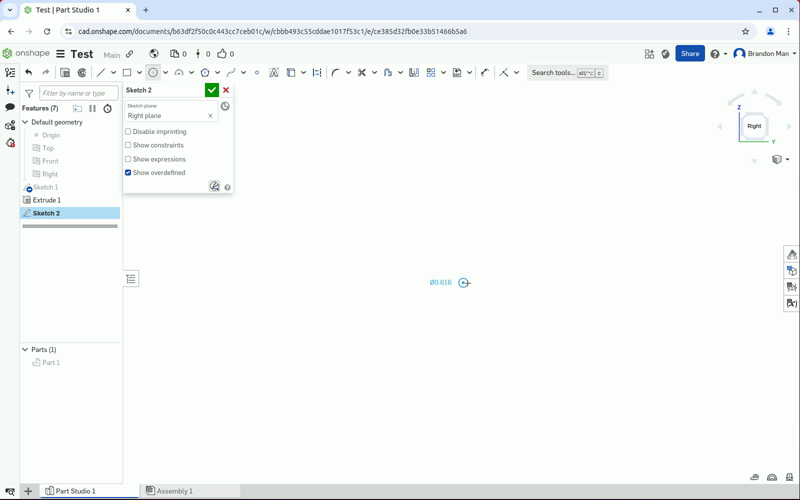
scroll(6)
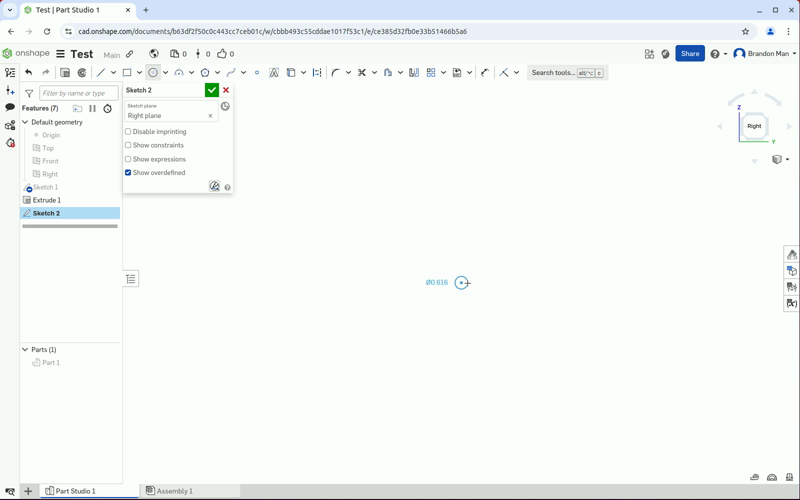
scroll(6)
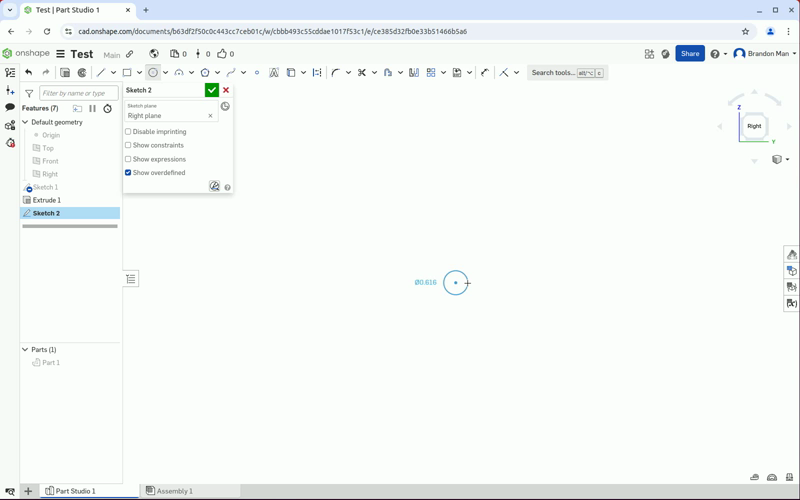
scroll(6)
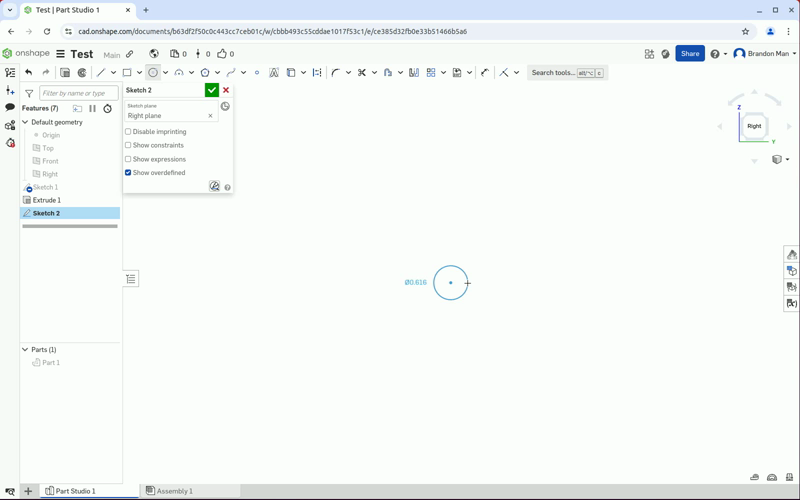
click(467, 282)
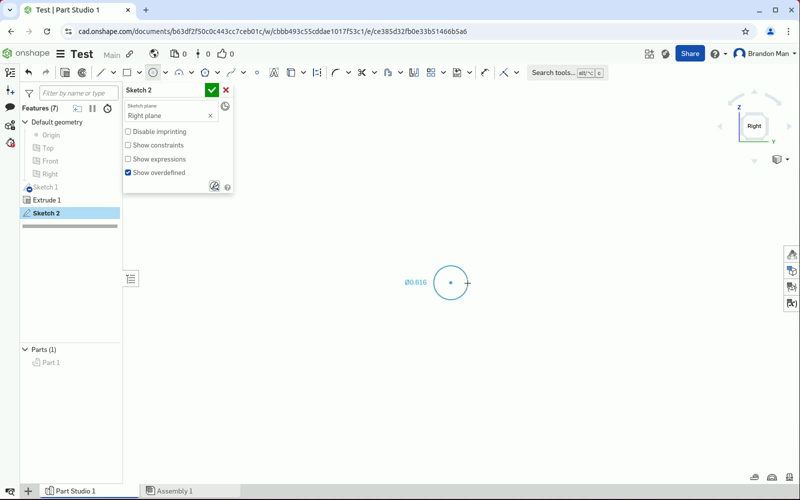
scroll(-6)
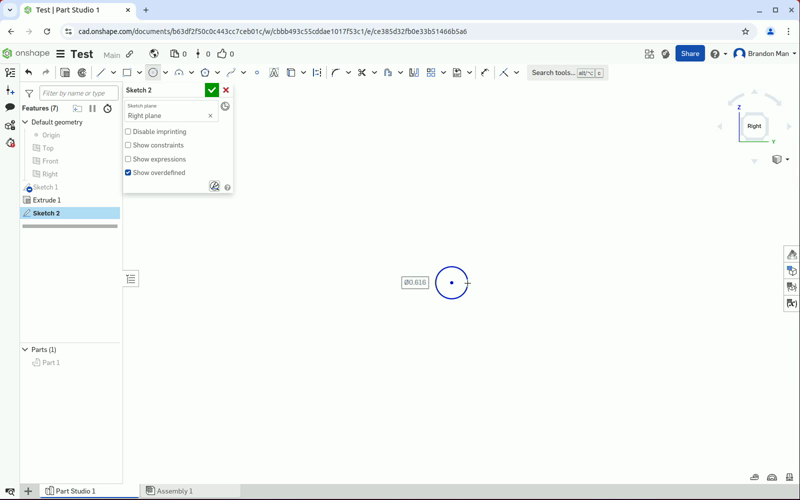
scroll(-6)
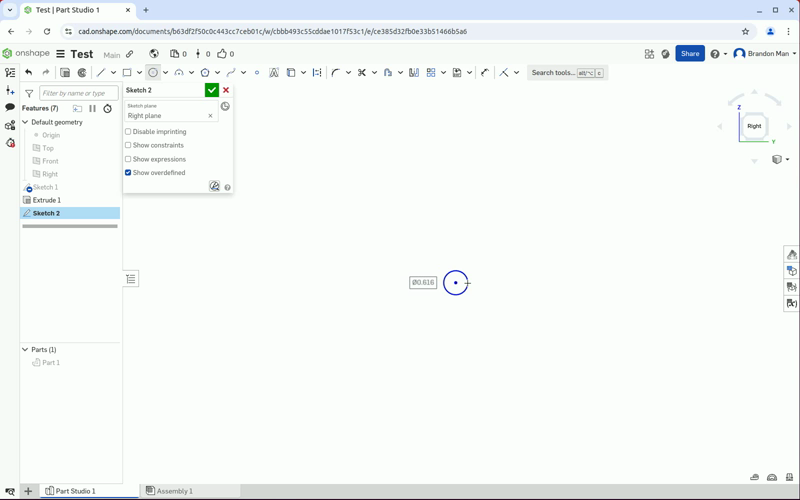
scroll(-6)
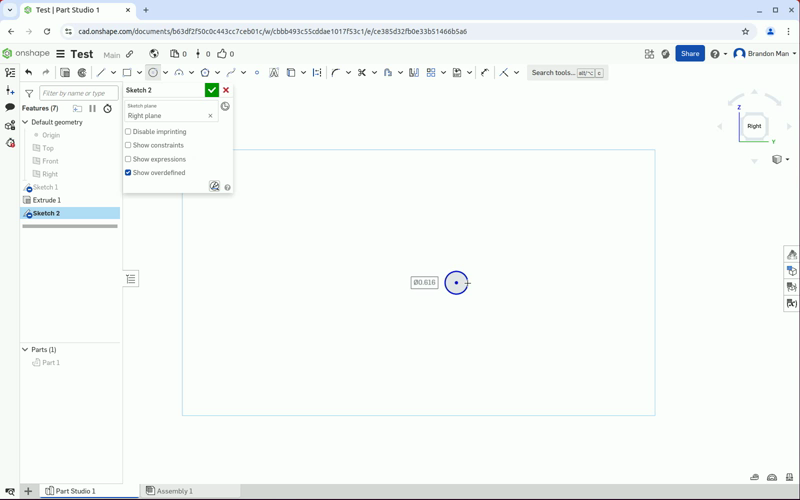
scroll(-6)
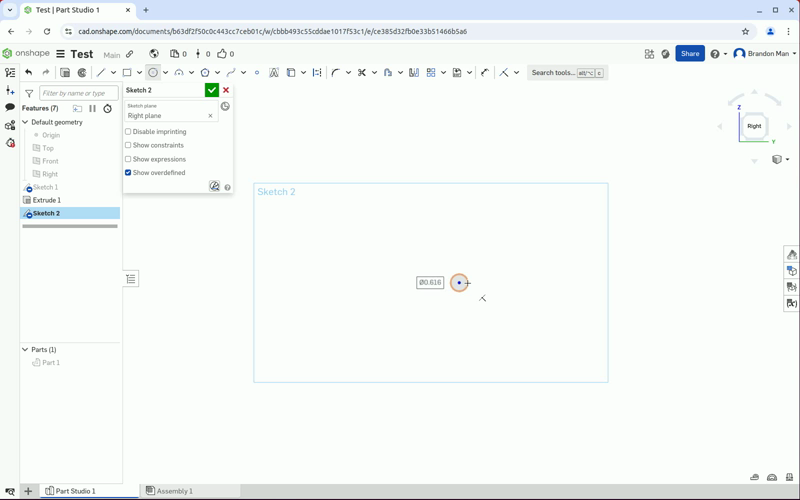
scroll(-6)
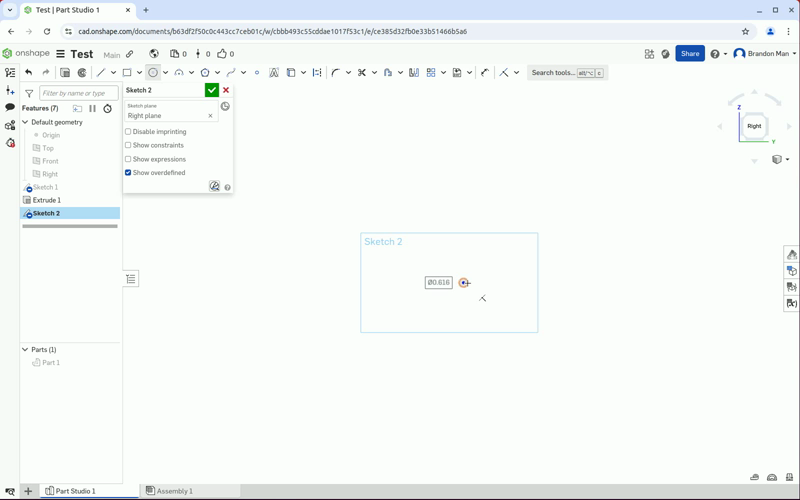
scroll(-6)
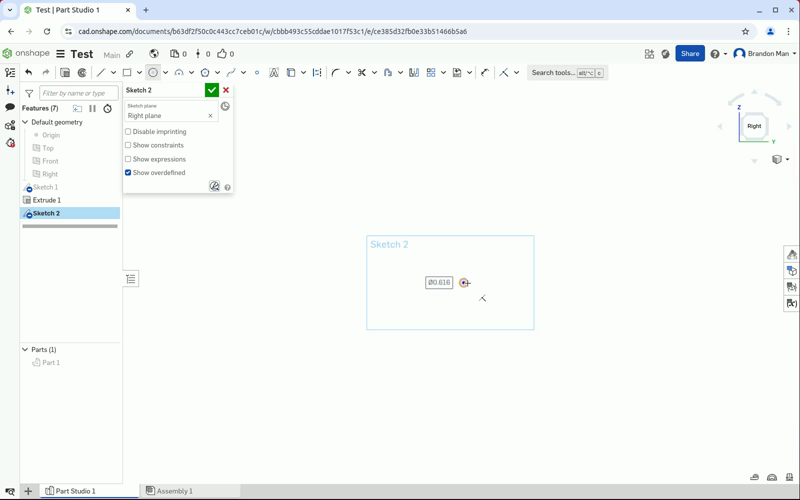
scroll(-6)
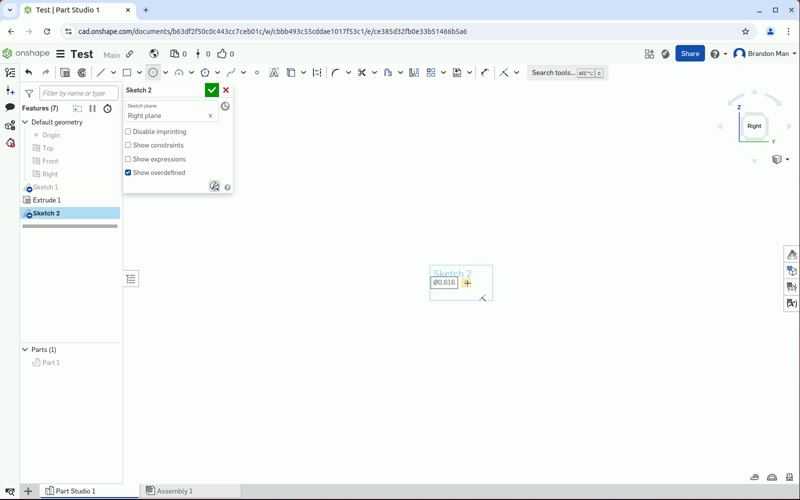
key(esc)
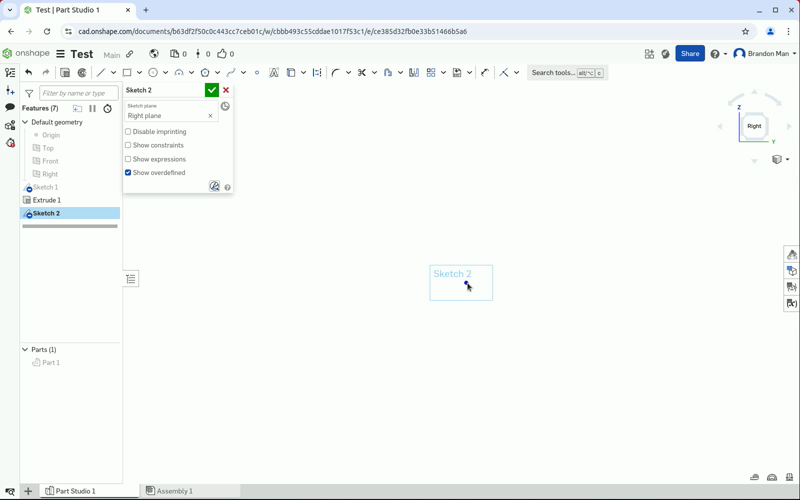
mouse_move(466, 283)
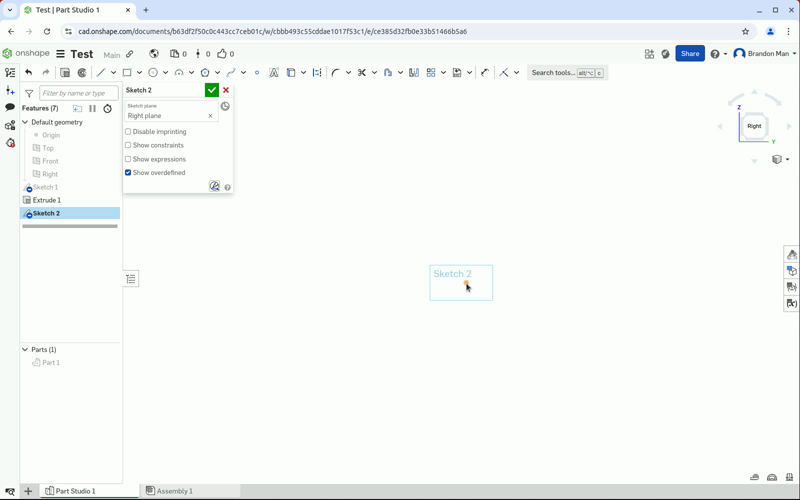
scroll(6)
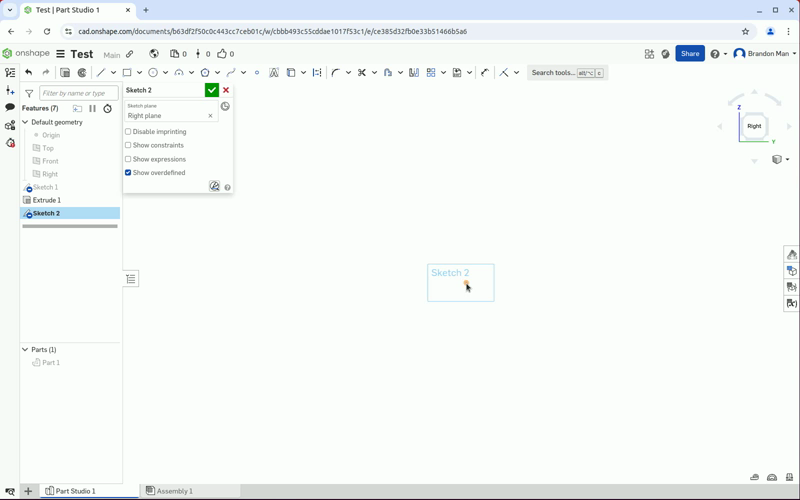
scroll(6)
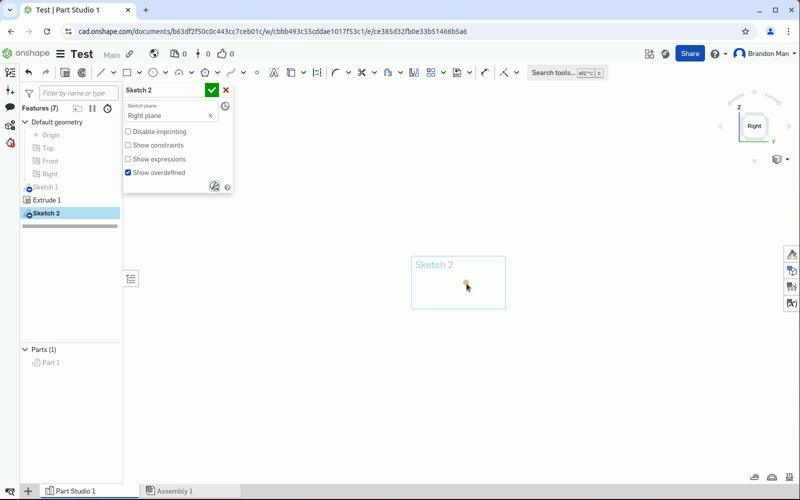
scroll(6)
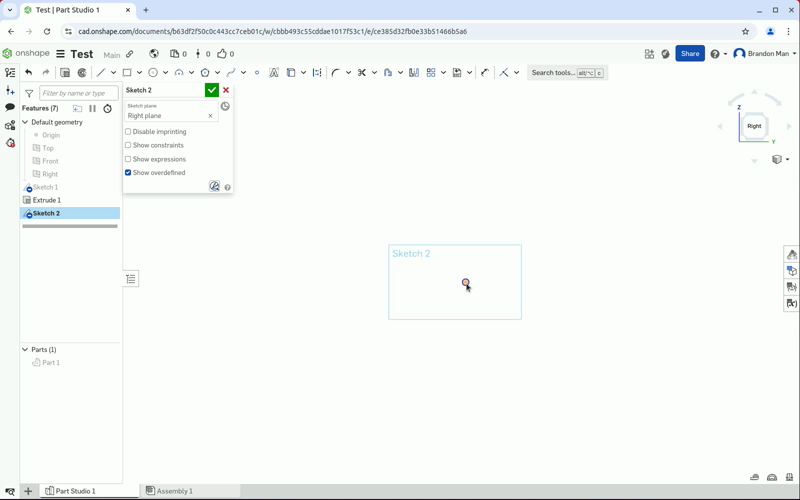
scroll(6)
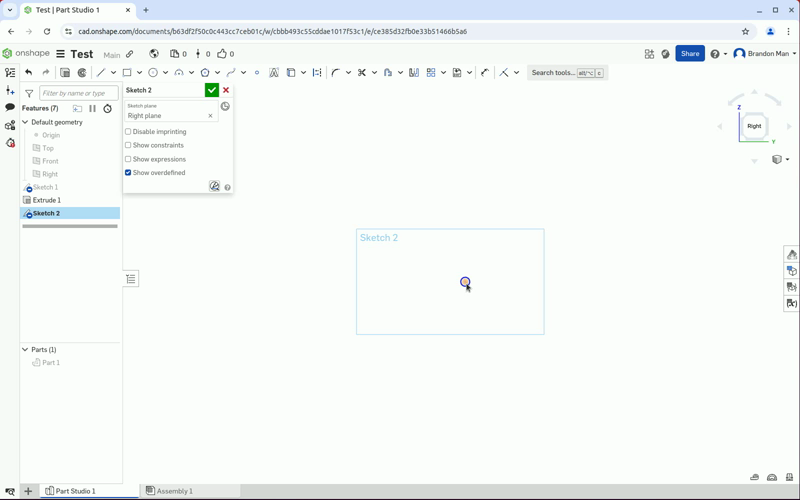
scroll(6)
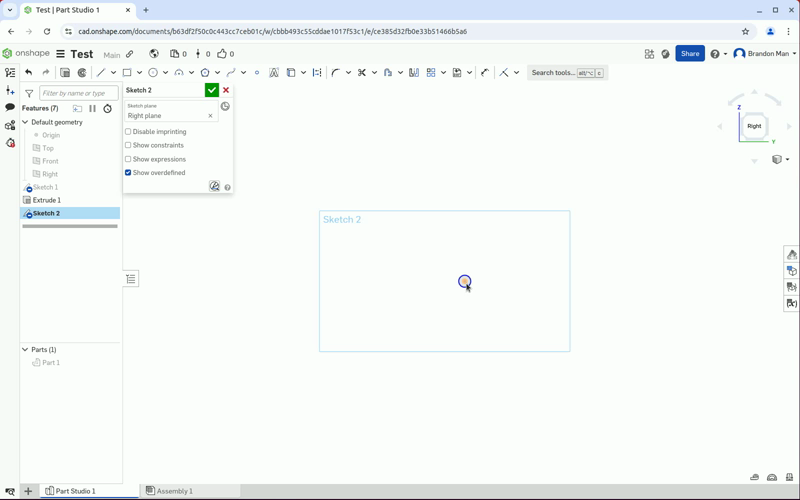
scroll(6)
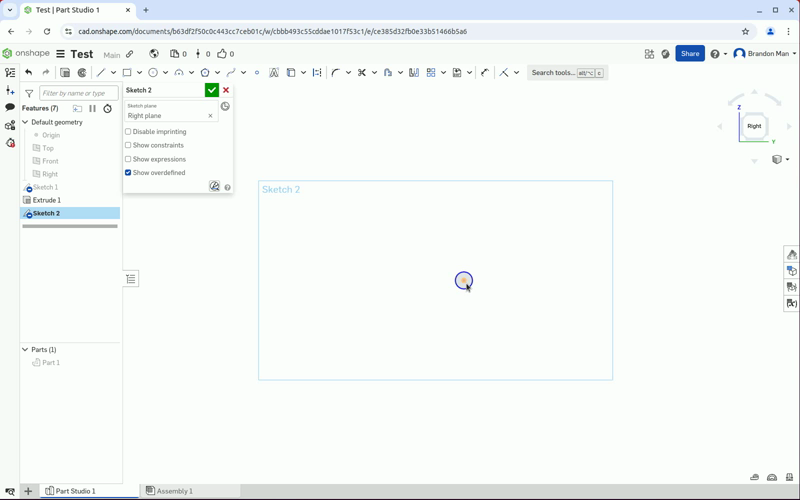
scroll(6)
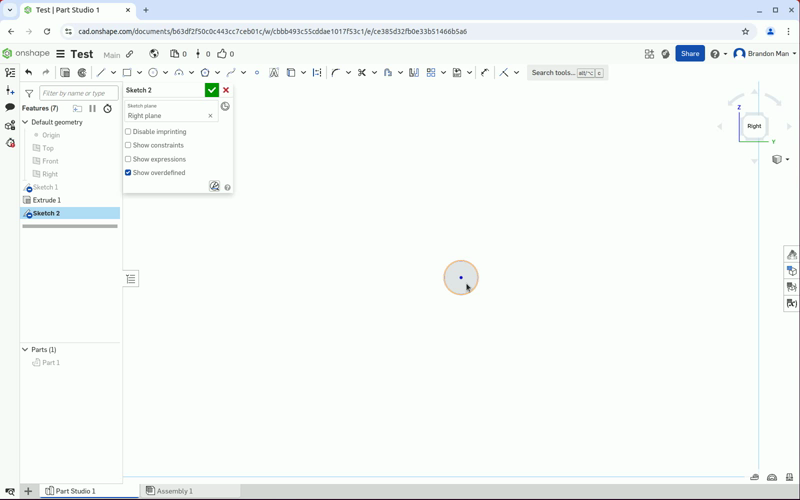
click(466, 283)
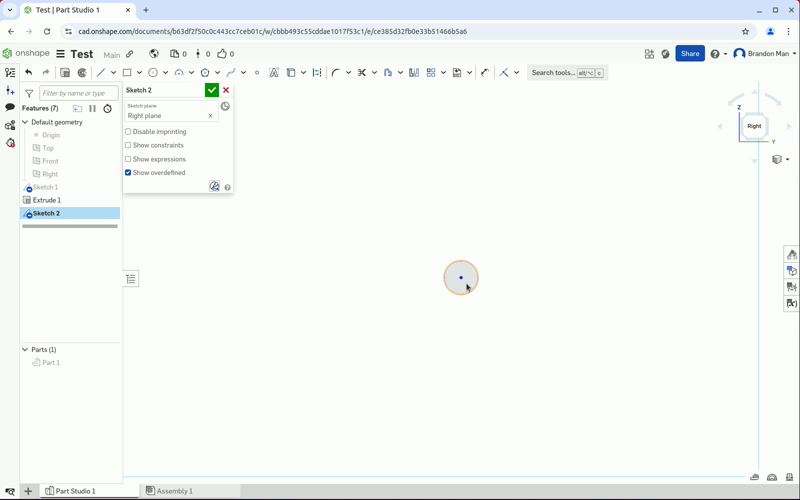
scroll(-6)
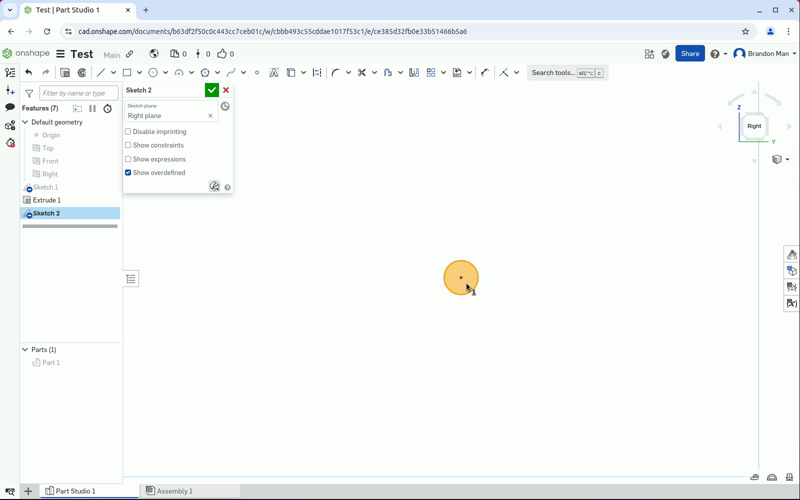
scroll(-6)
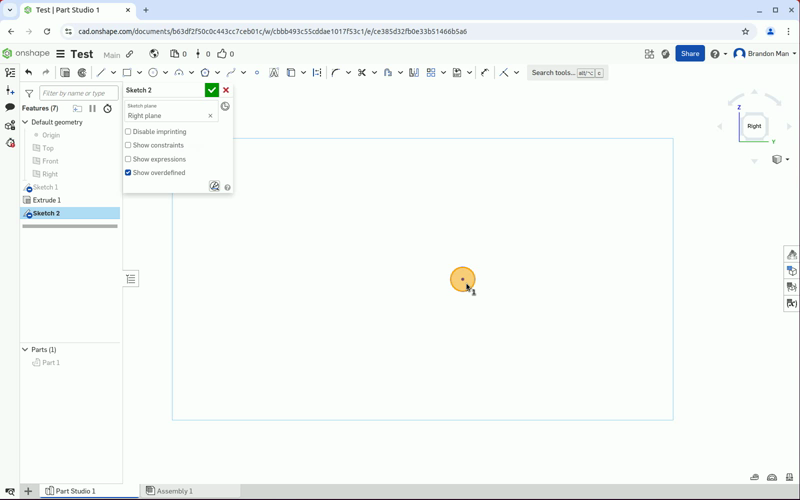
scroll(-6)
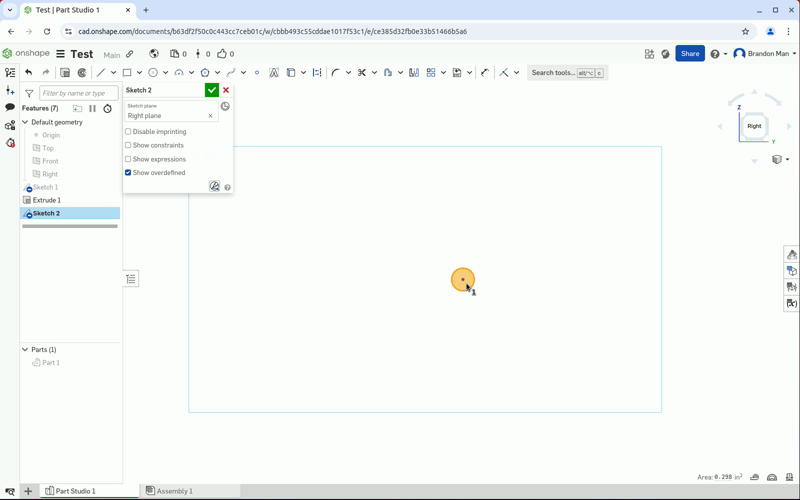
scroll(-6)
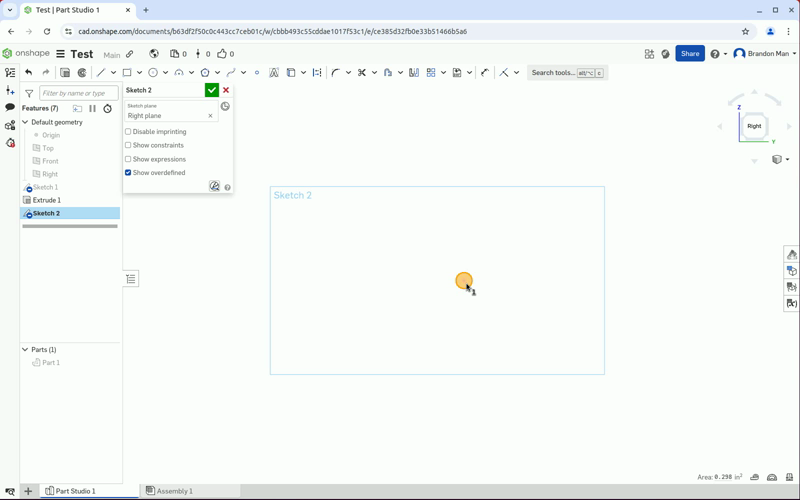
scroll(-6)
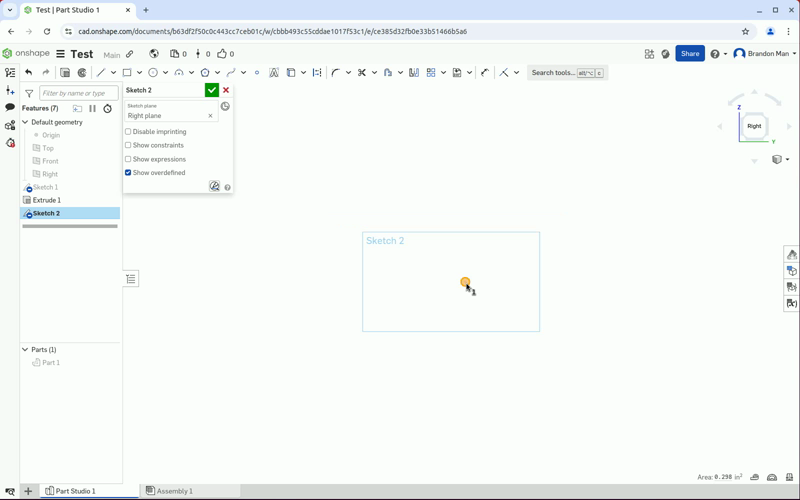
scroll(-6)
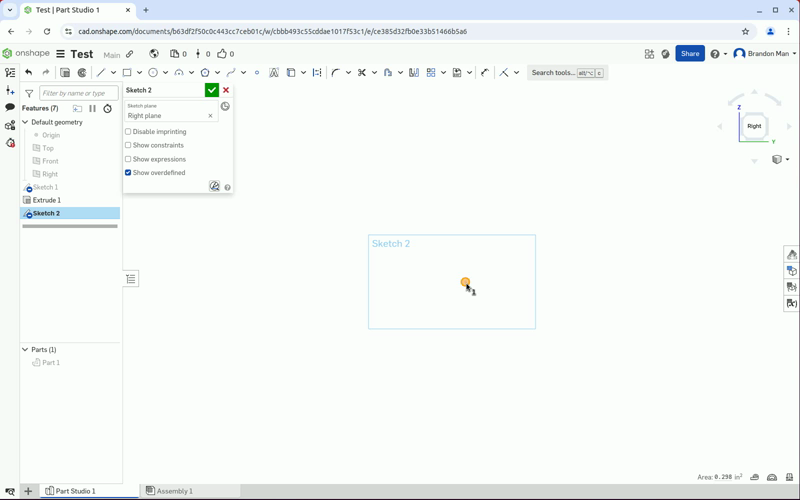
scroll(-6)
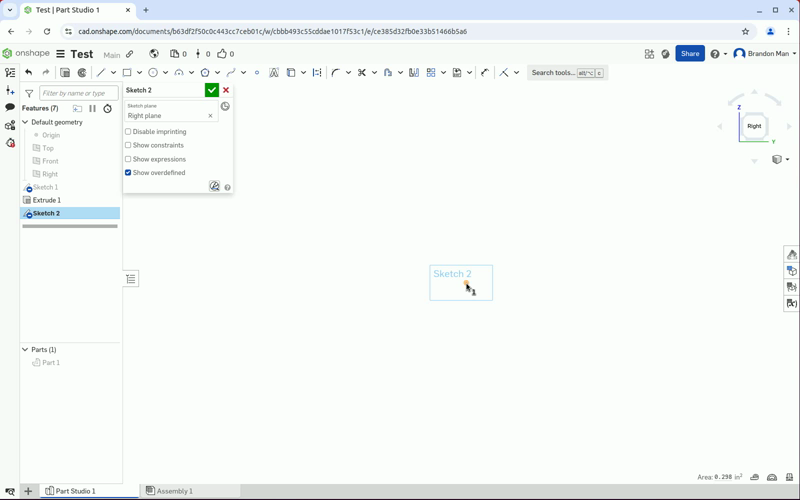
mouse_move(73, 352)
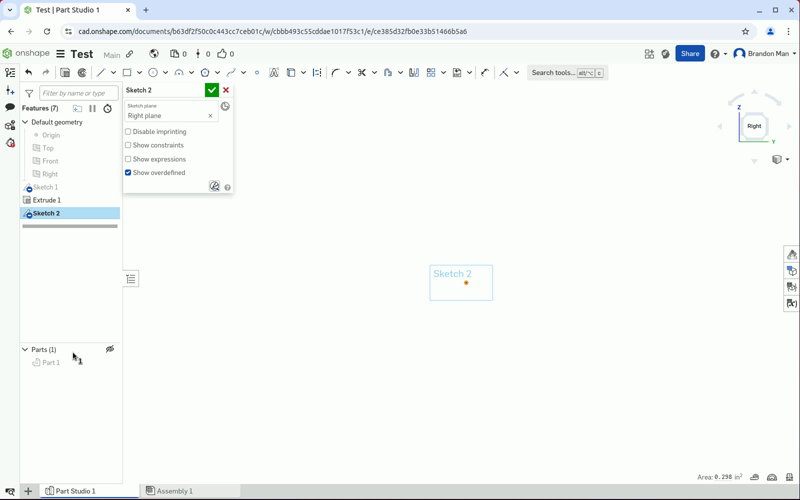
key(shift+y)
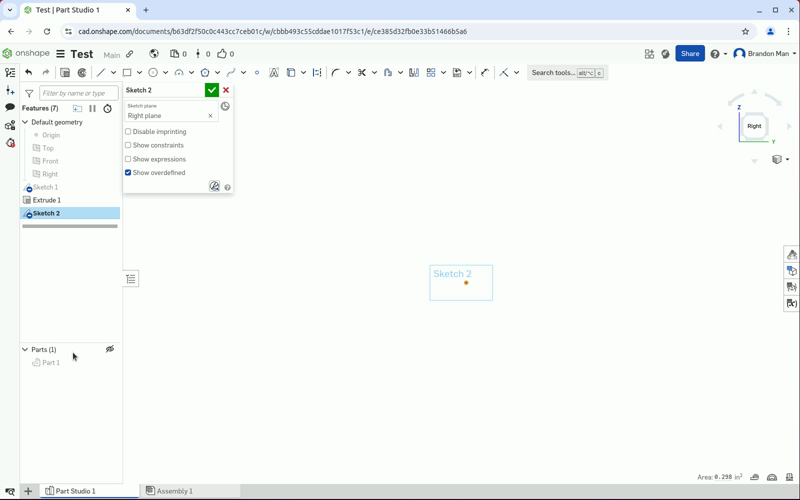
key(shift+e)
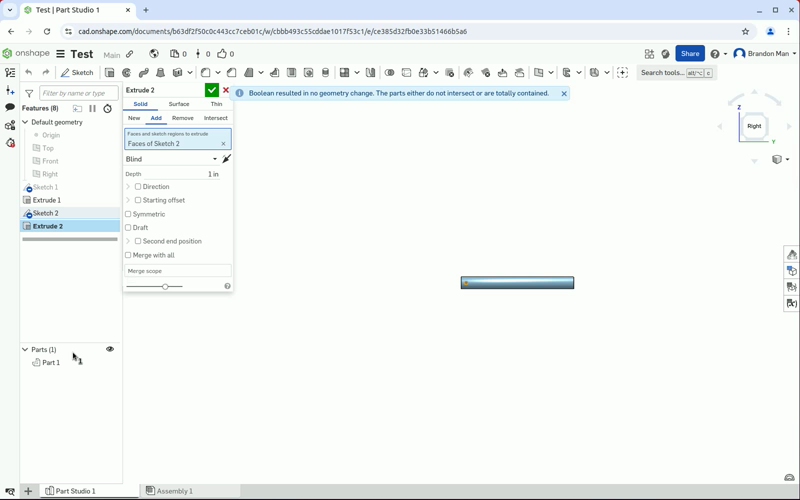
mouse_move(143, 106)
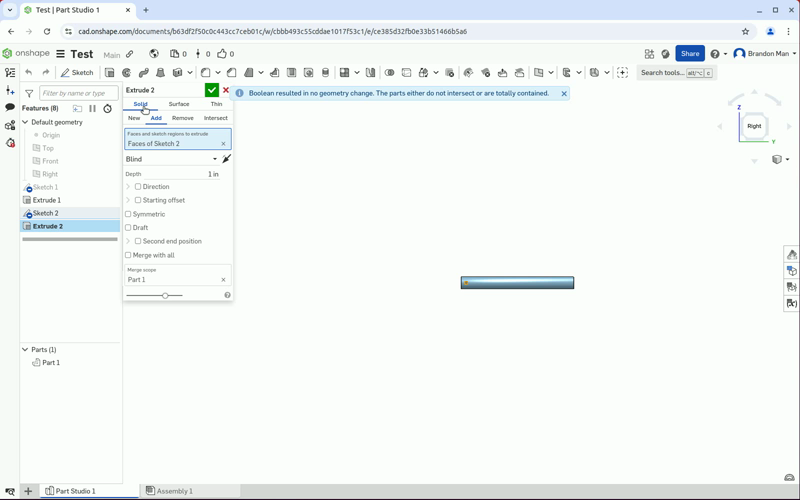
click(143, 106)
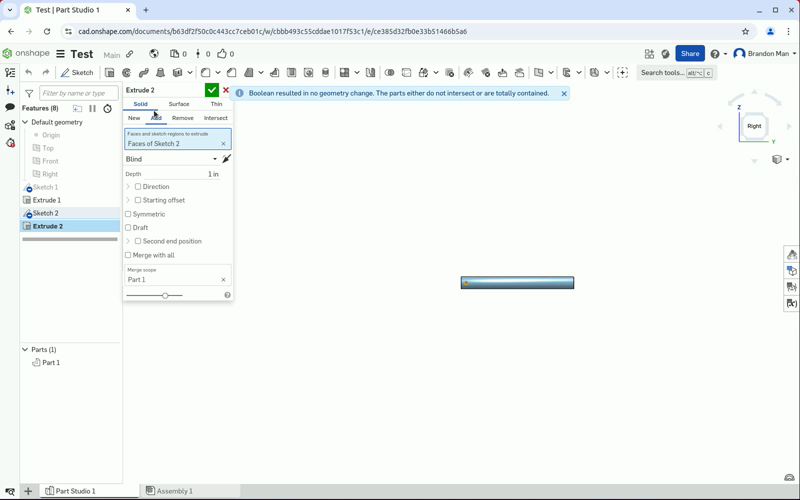
mouse_move(186, 120)
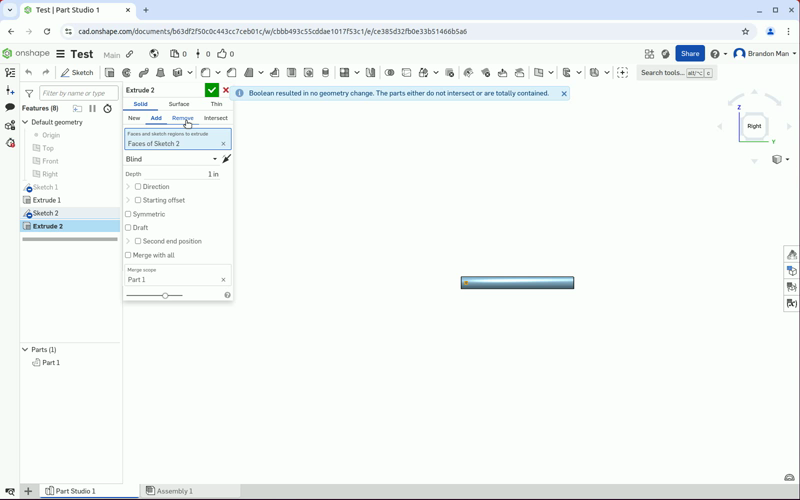
click(186, 120)
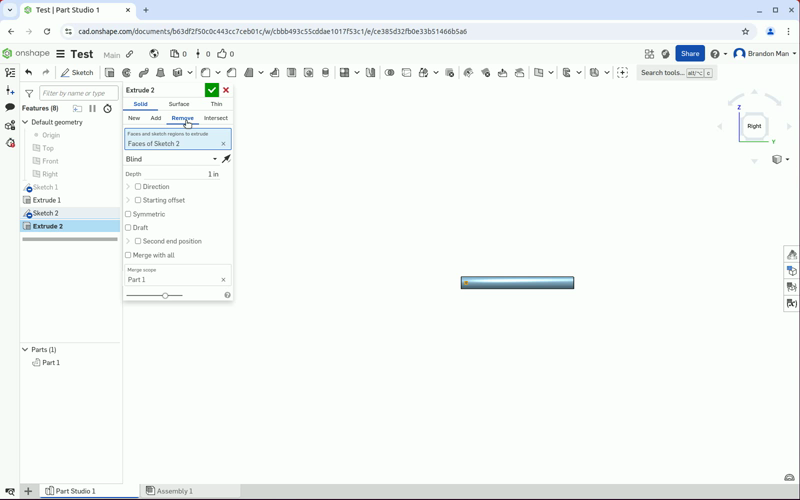
key(tab, 4)
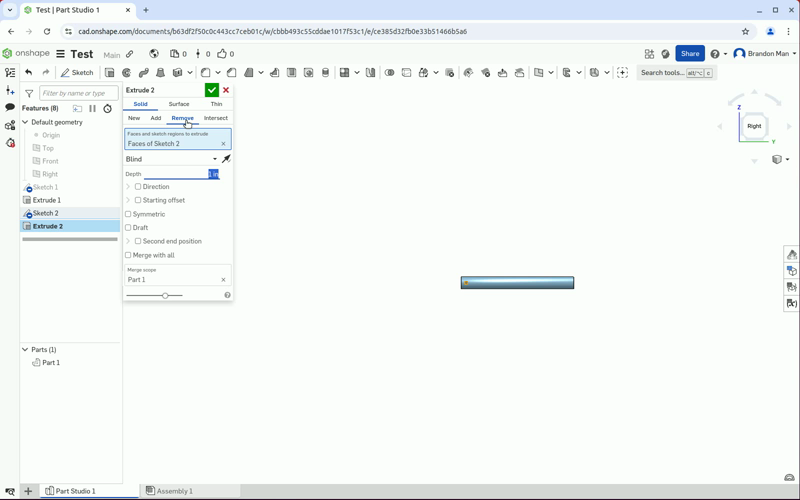
text(8.666)
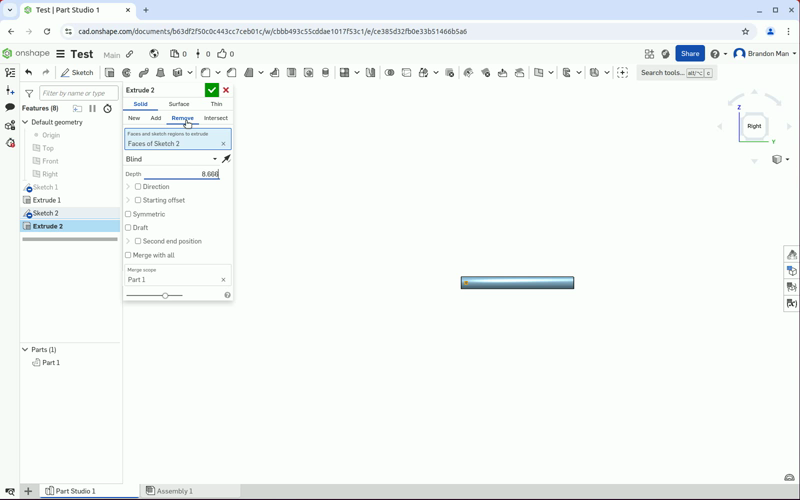
key(tab, 3)
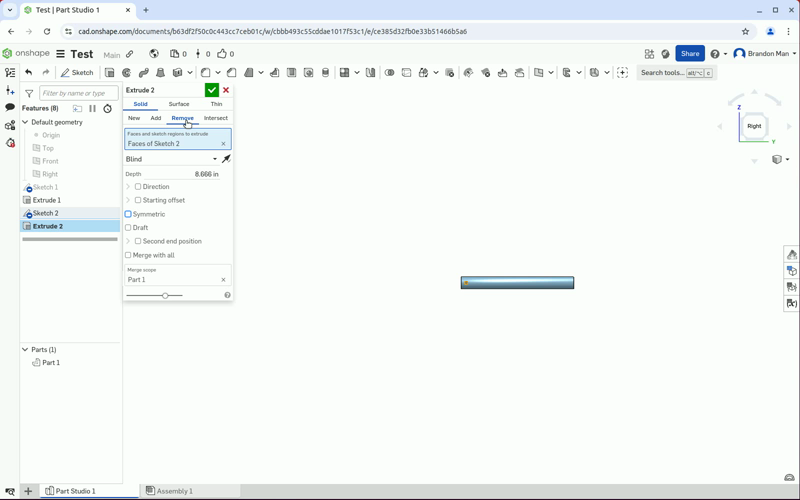
key(space)
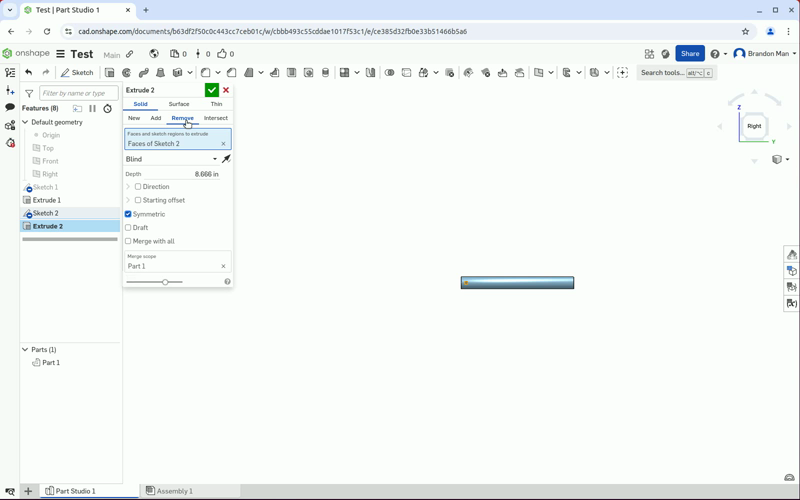
key(tab, 2)
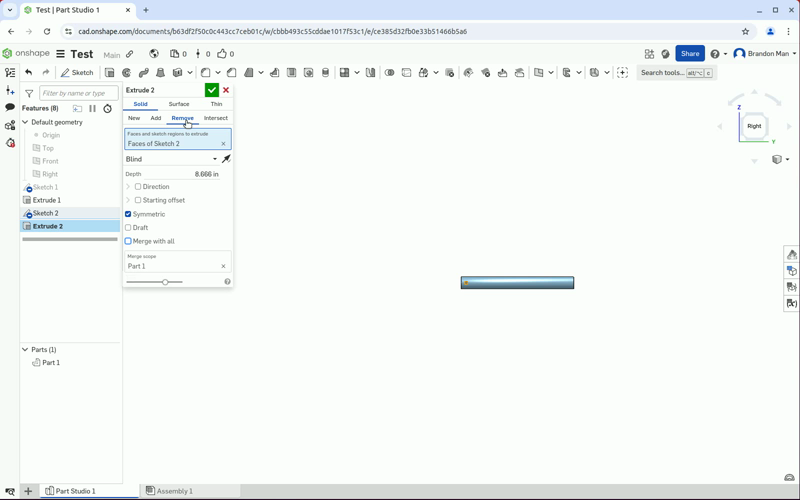
key(space)
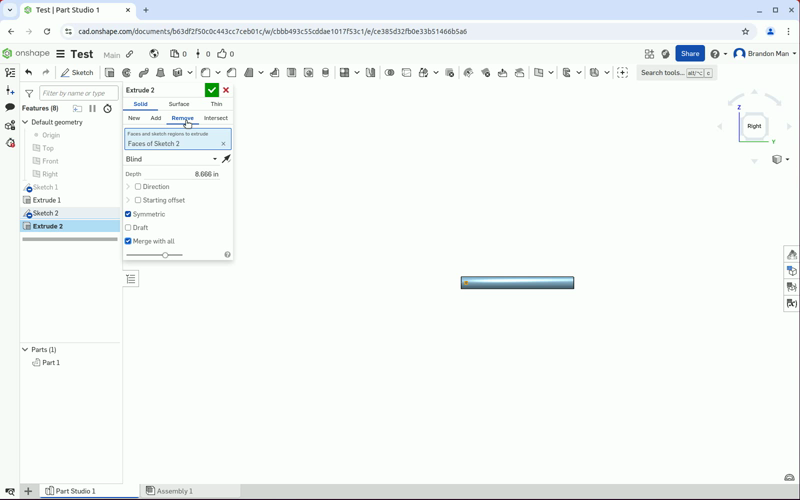
key(enter)
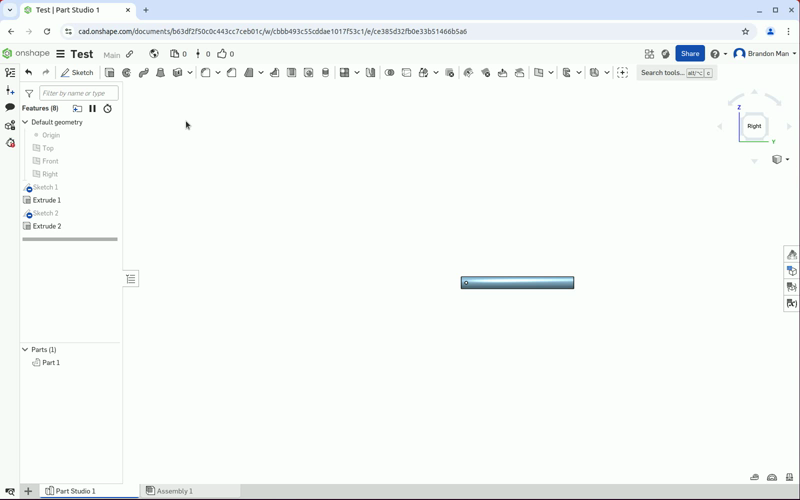
key(shift+h)
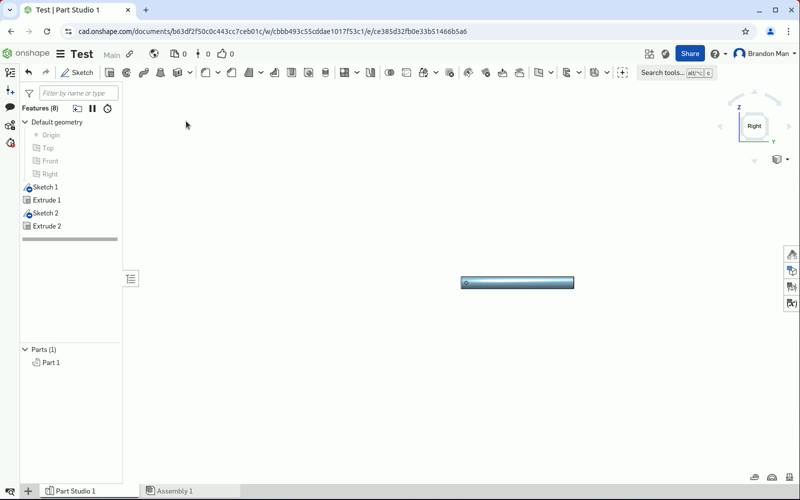
key(shift+h)
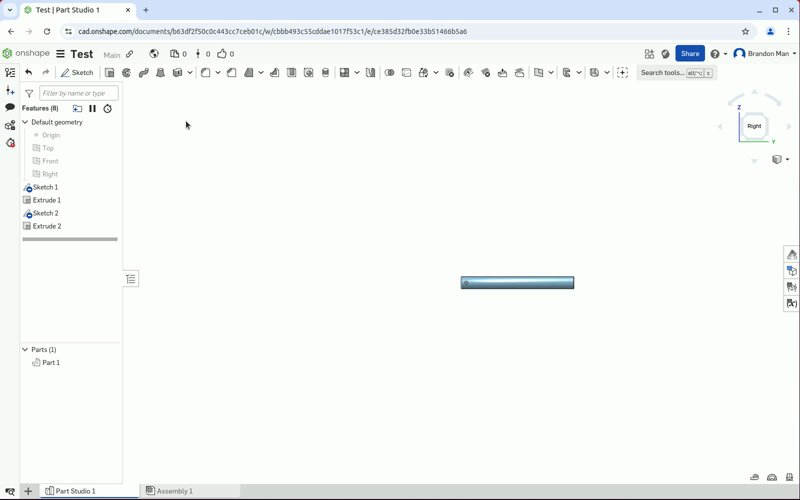
key(shift+7)
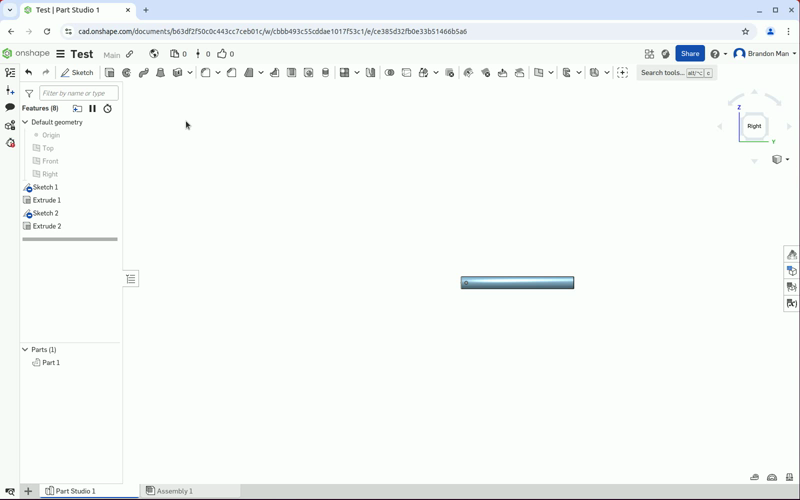
key(right, 2)
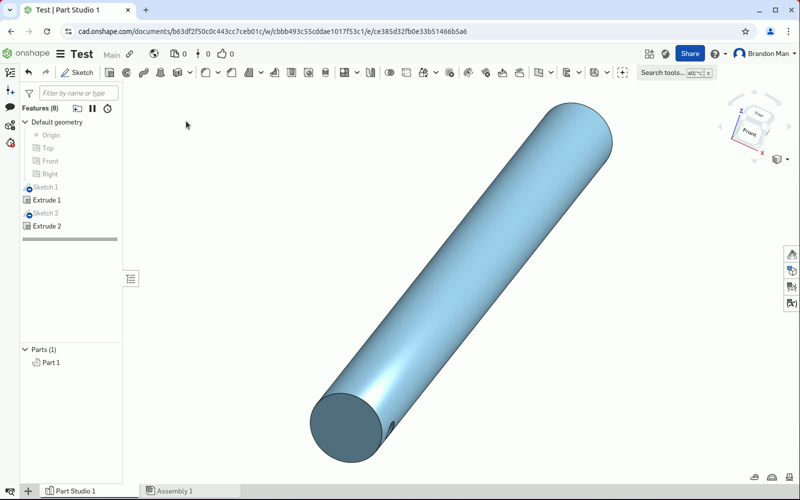
key(down, 2)
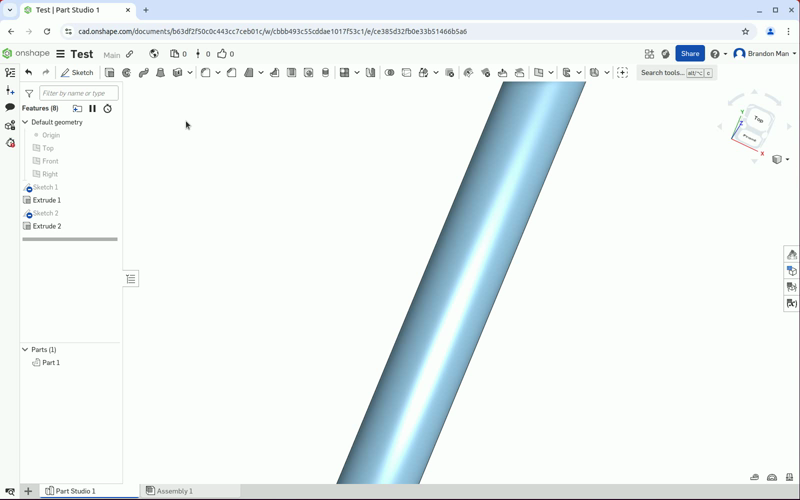
key(up, 2)
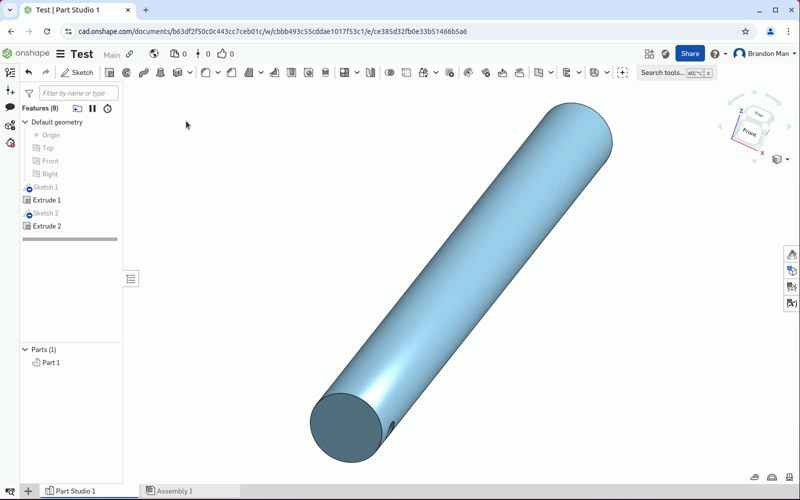
key(left, 2)
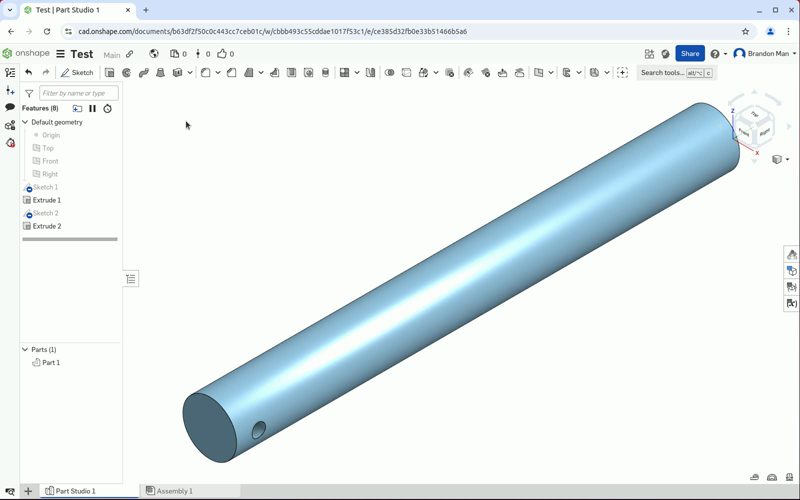
mouse_move(73, 189)
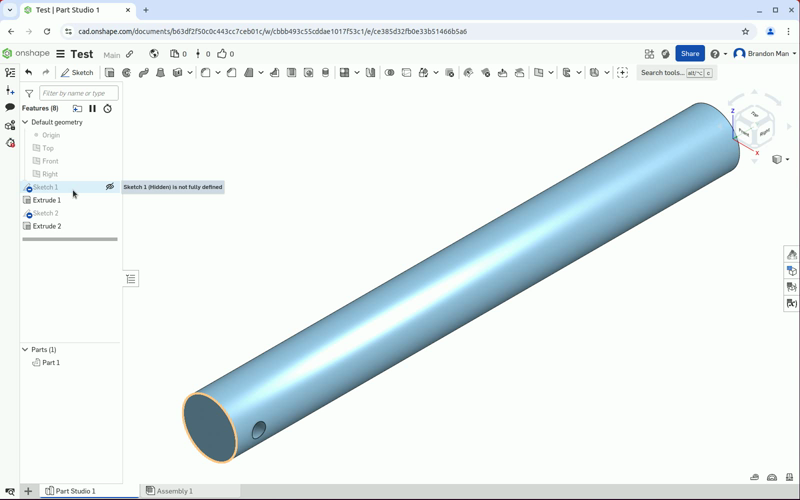
click(73, 189)